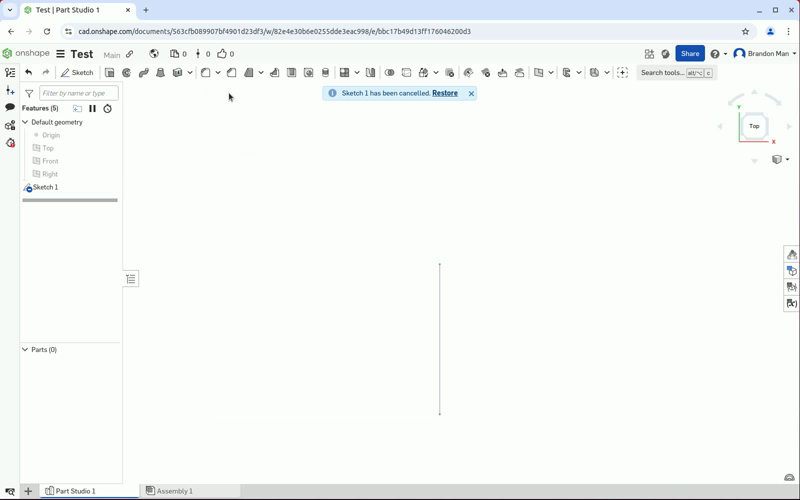
key(shift+h)
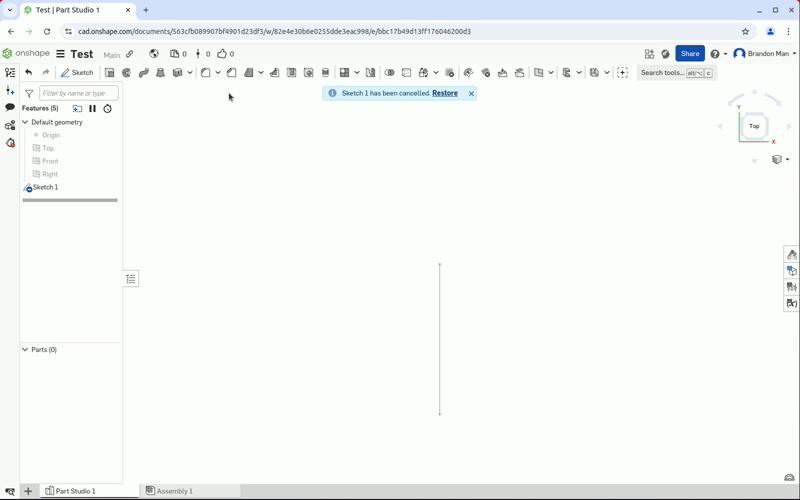
key(shift+s)
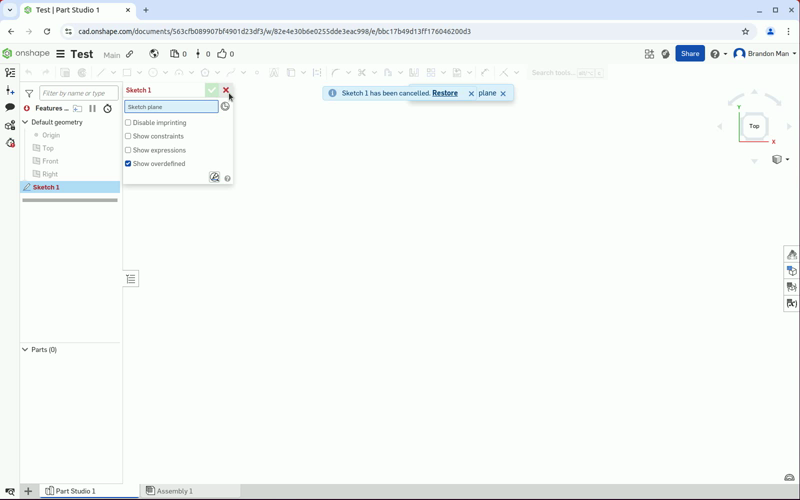
mouse_move(73, 150)
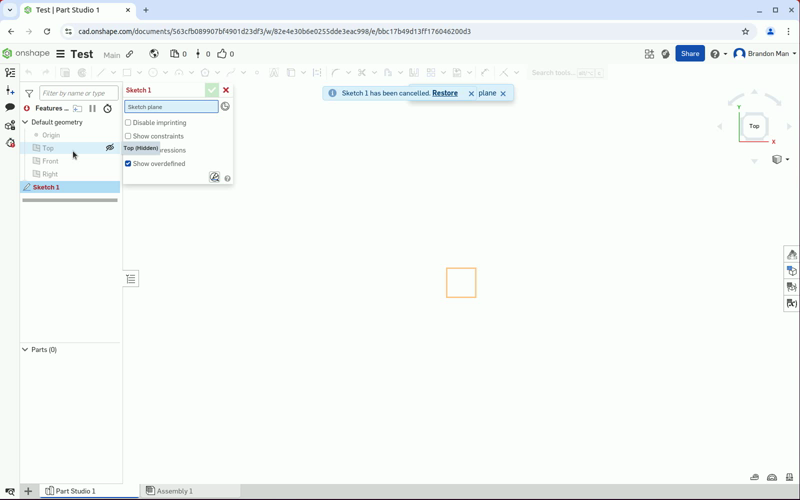
click(73, 150)
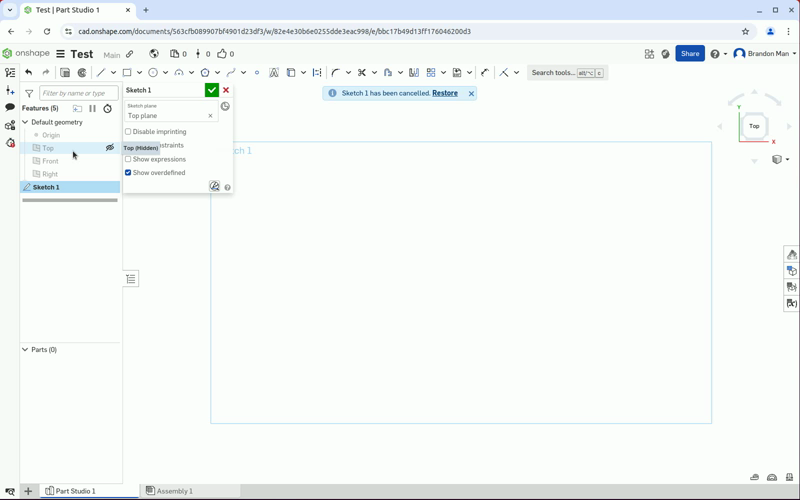
mouse_move(73, 352)
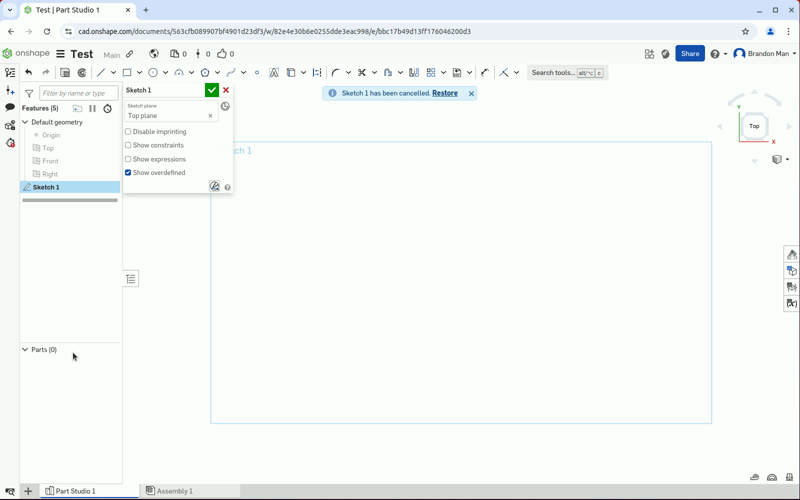
key(y)
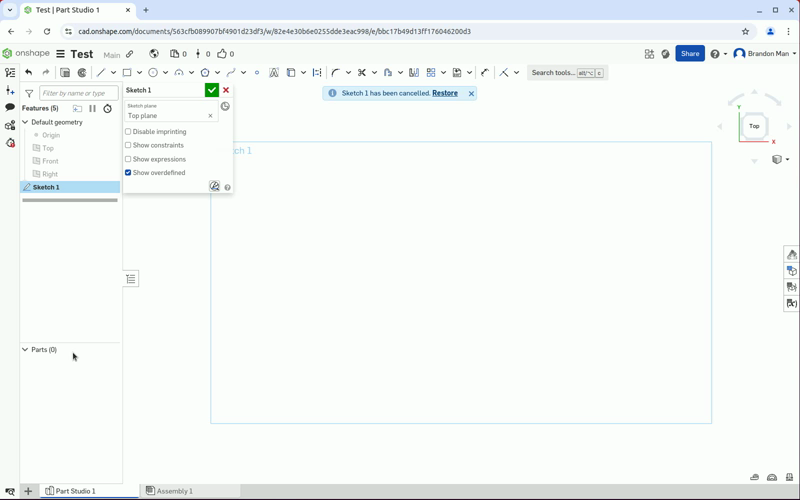
key(l)
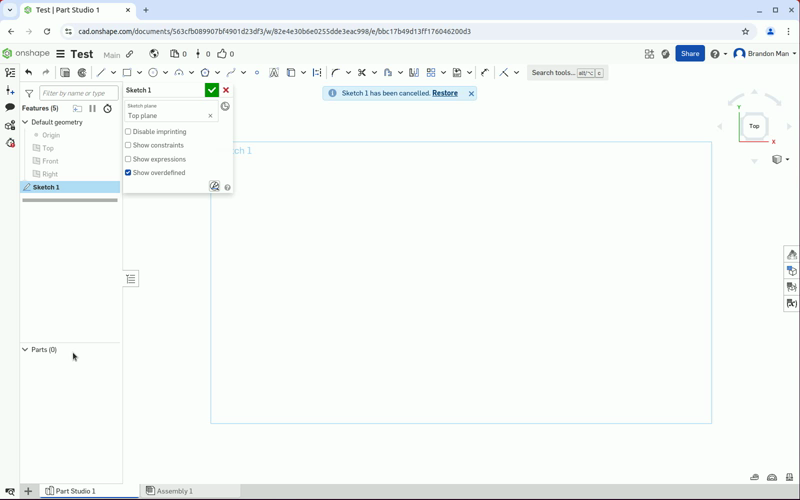
key_down(shift)
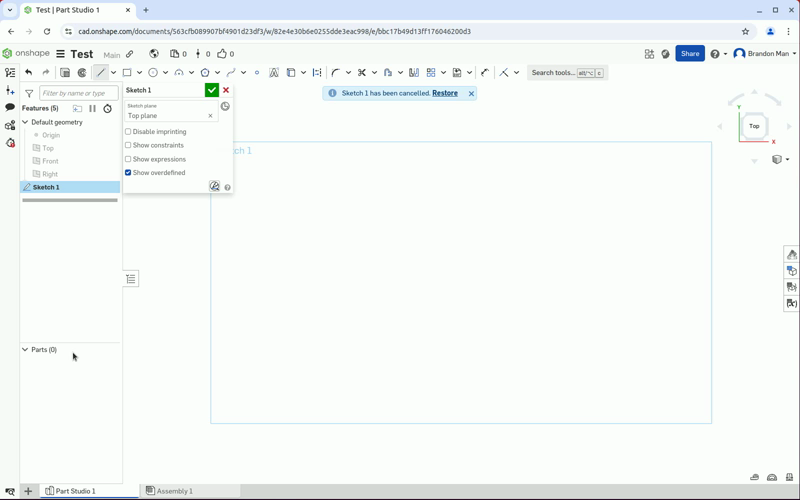
mouse_move(348, 395)
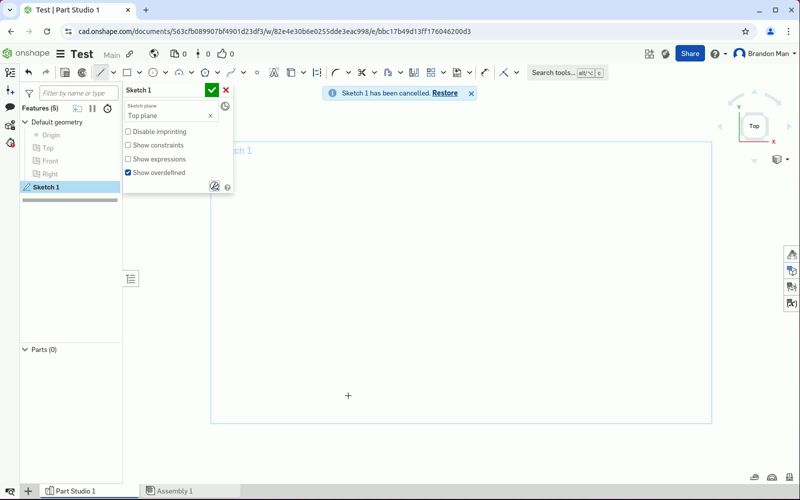
click(348, 395)
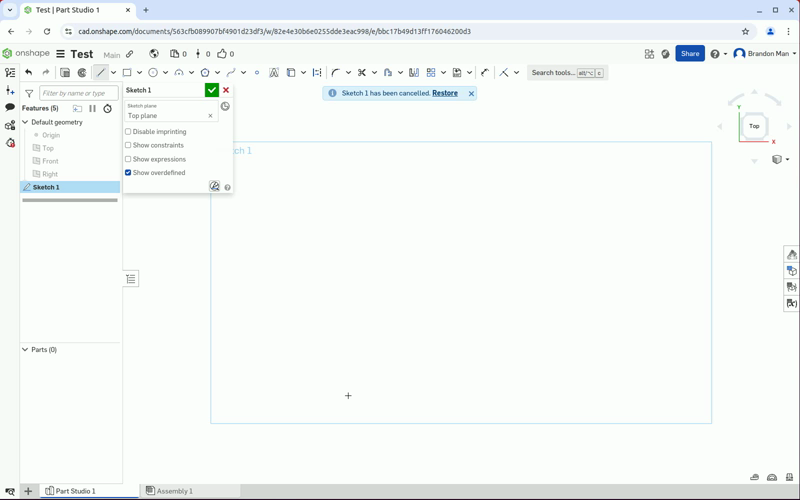
key_up(shift)
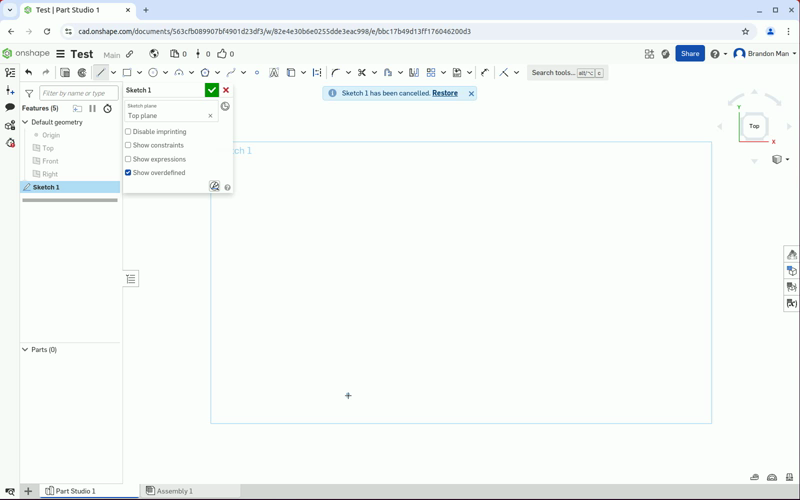
key_down(shift)
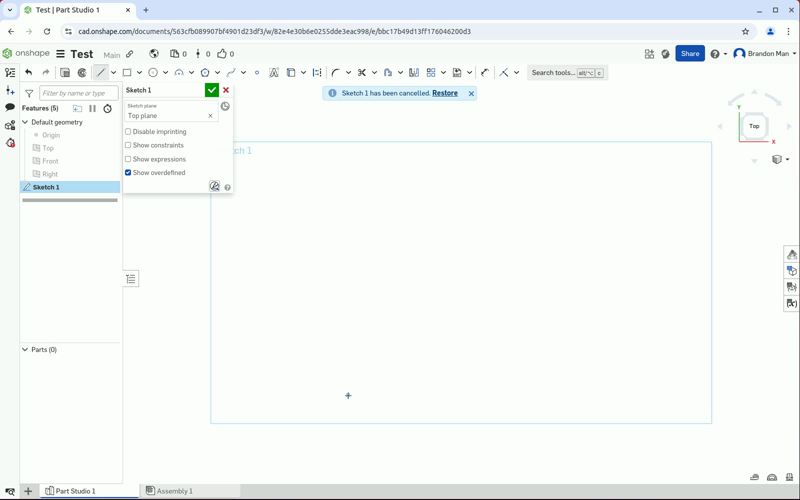
mouse_move(572, 395)
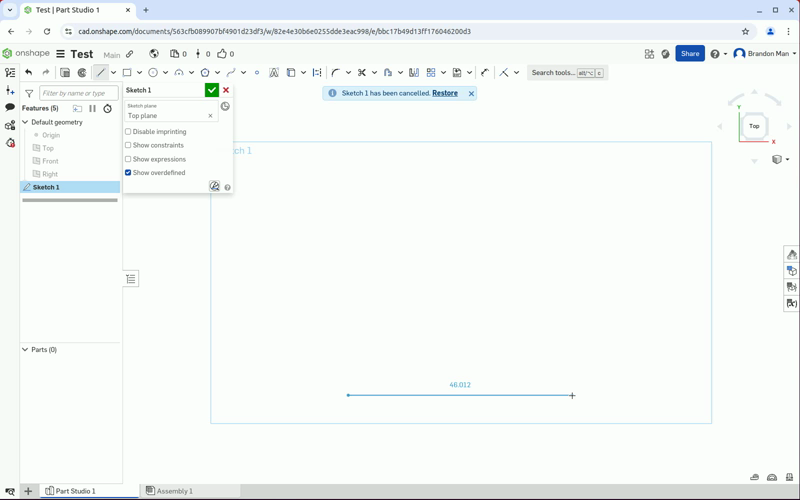
click(572, 395)
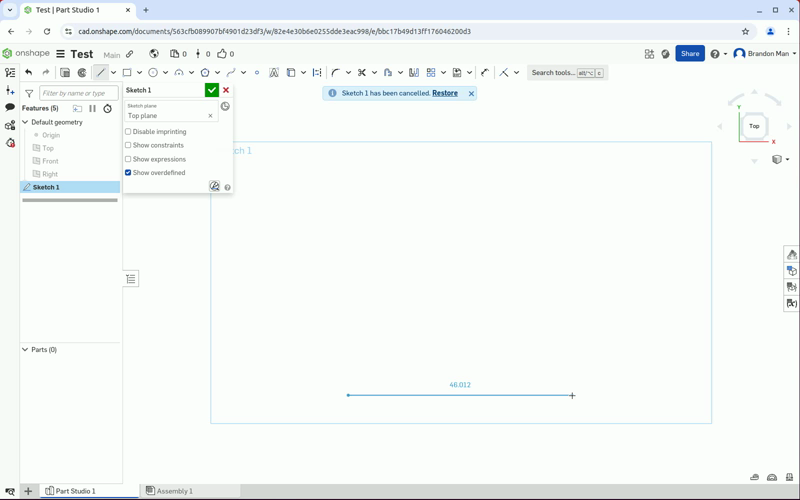
key_up(shift)
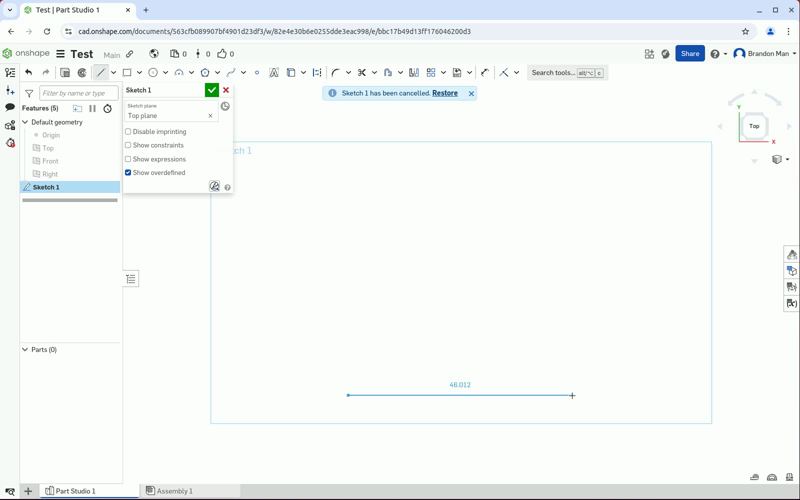
key_down(shift)
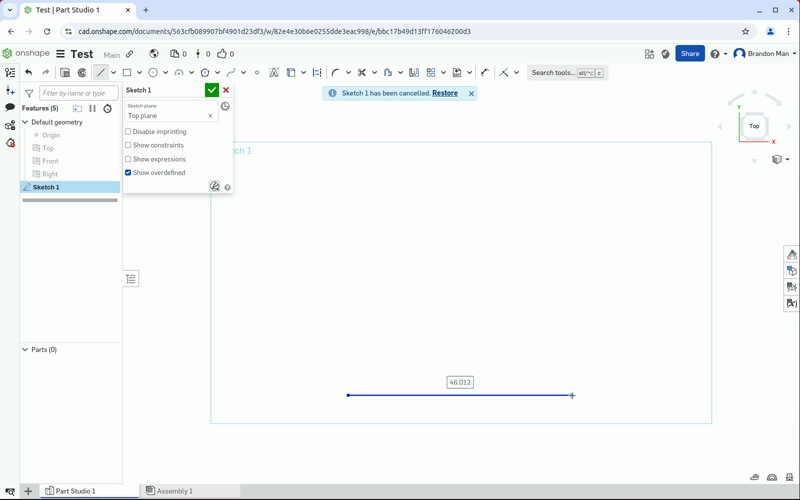
mouse_move(572, 171)
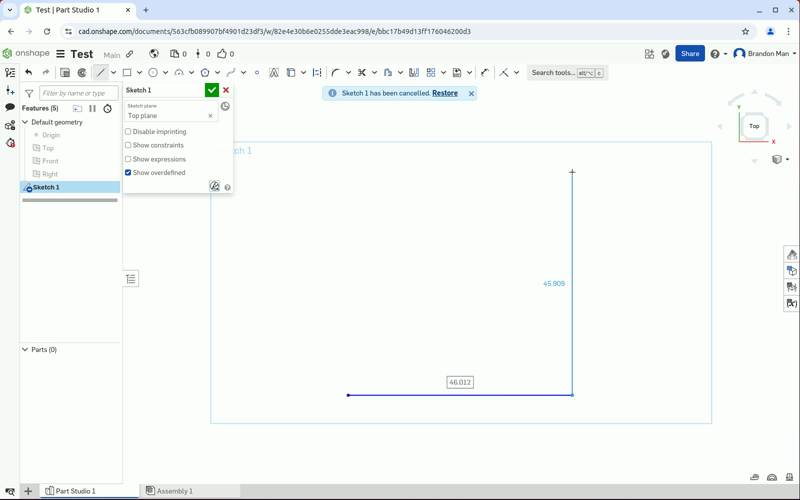
click(572, 171)
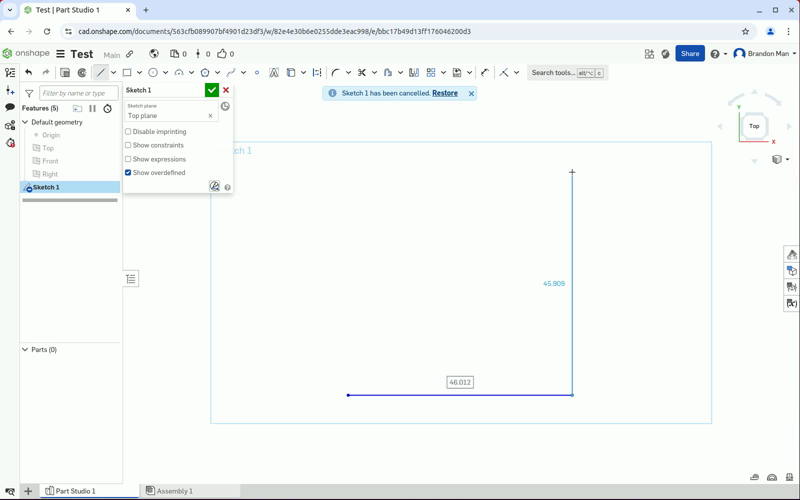
key_up(shift)
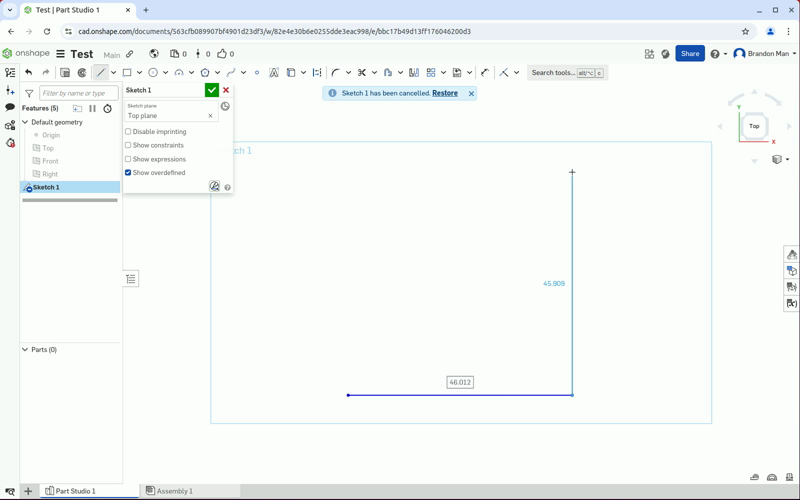
key_down(shift)
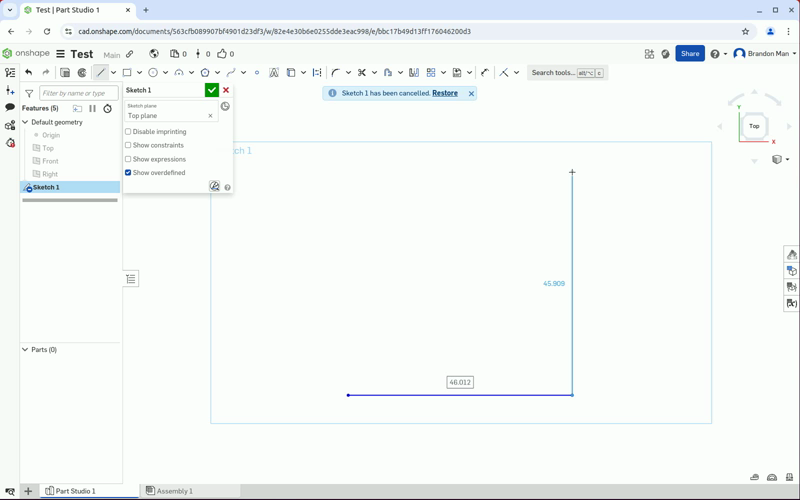
mouse_move(348, 171)
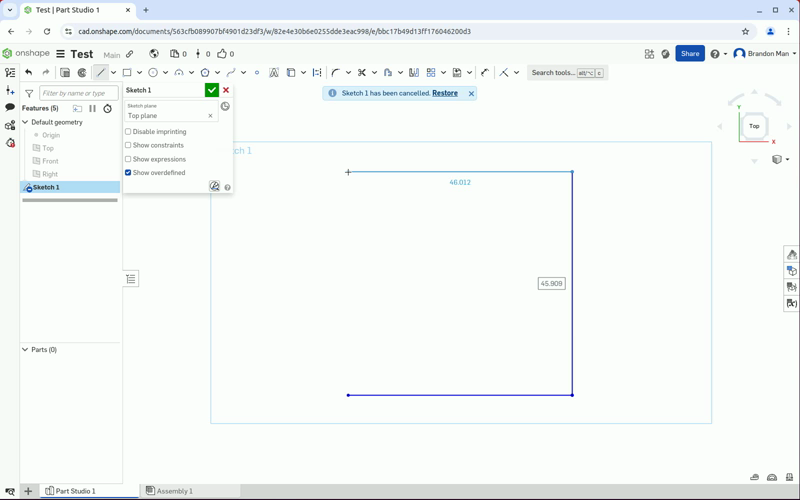
click(348, 171)
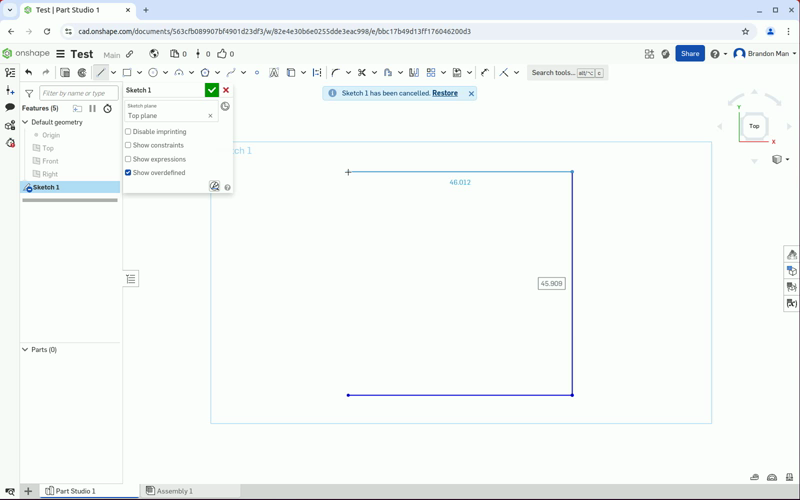
key_up(shift)
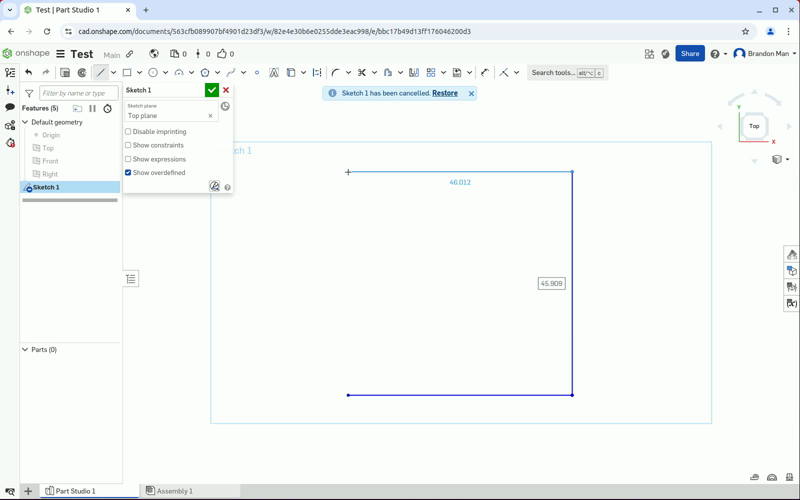
key_down(shift)
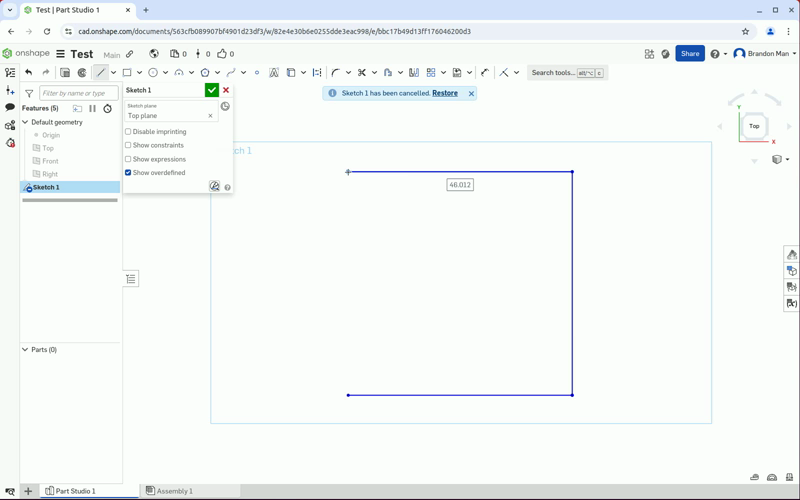
mouse_move(348, 395)
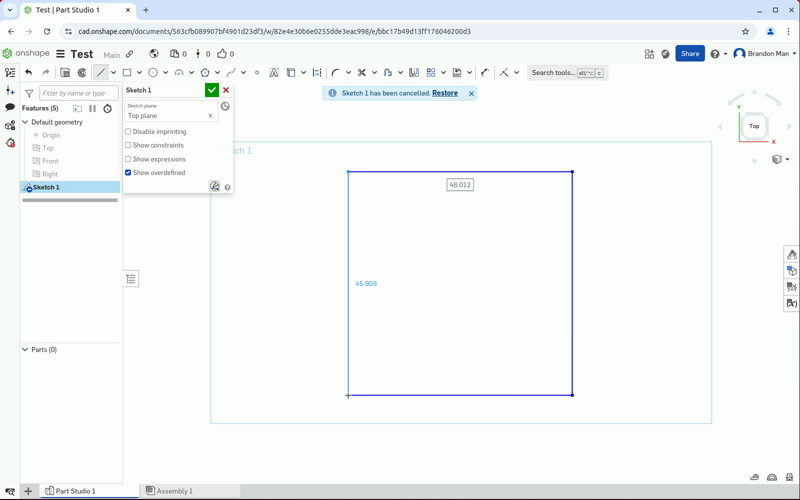
key_up(shift)
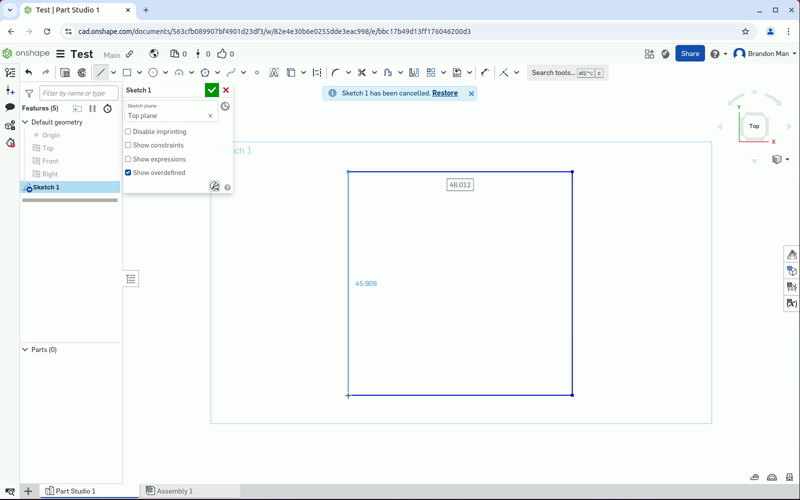
click(348, 395)
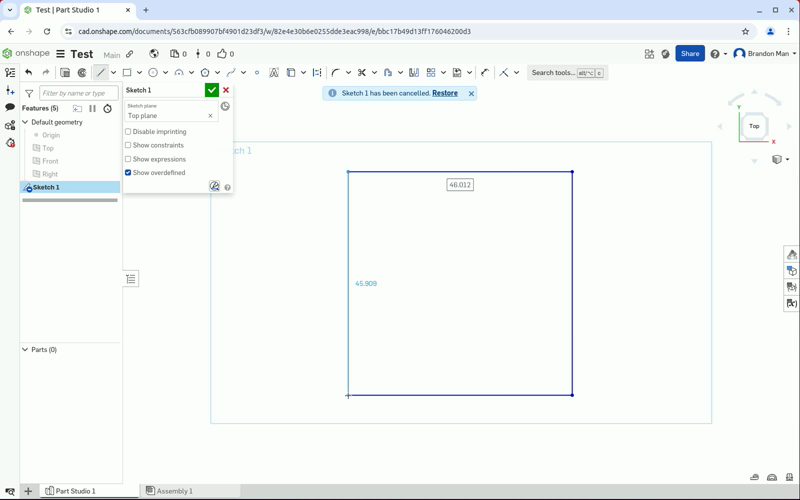
key(esc)
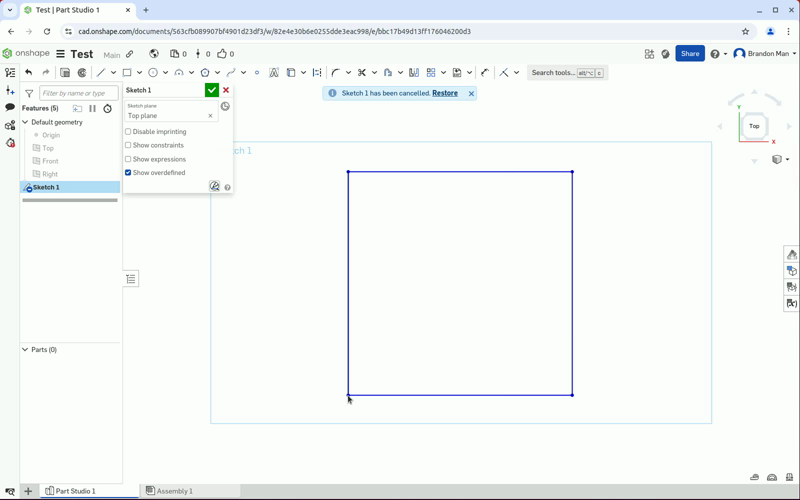
mouse_move(457, 268)
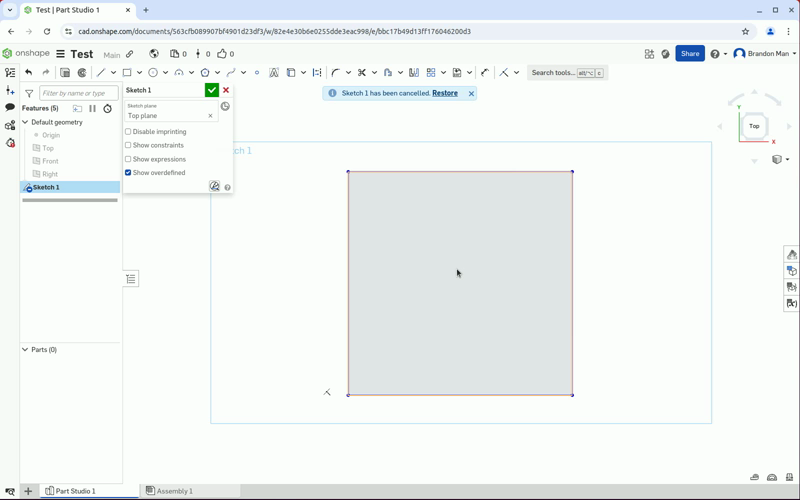
click(457, 268)
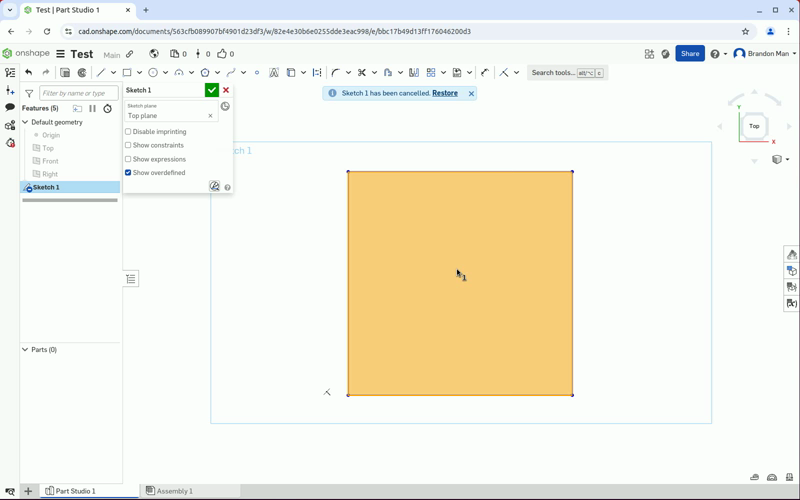
mouse_move(73, 352)
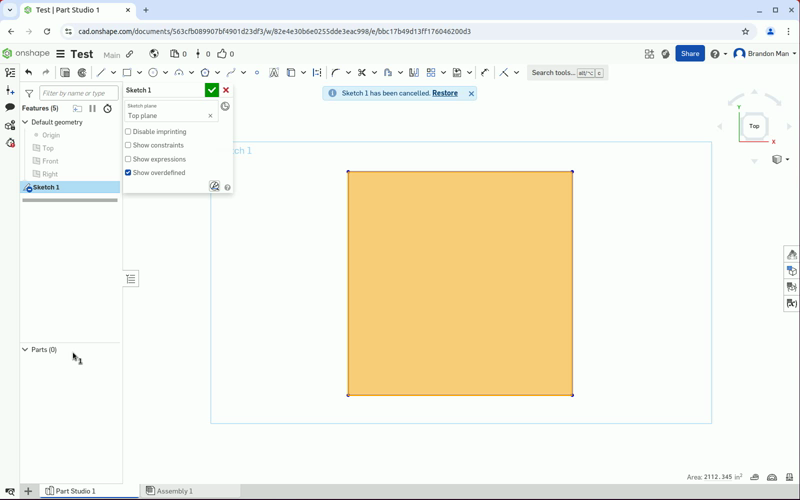
key(shift+y)
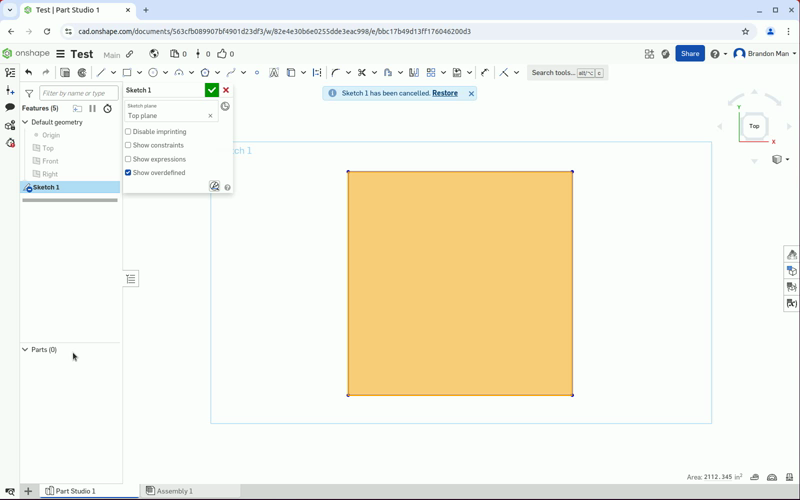
key(shift+e)
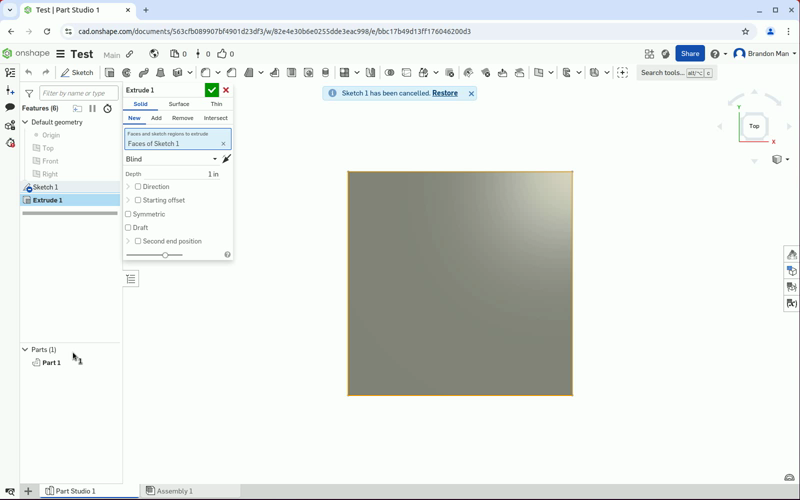
mouse_move(143, 106)
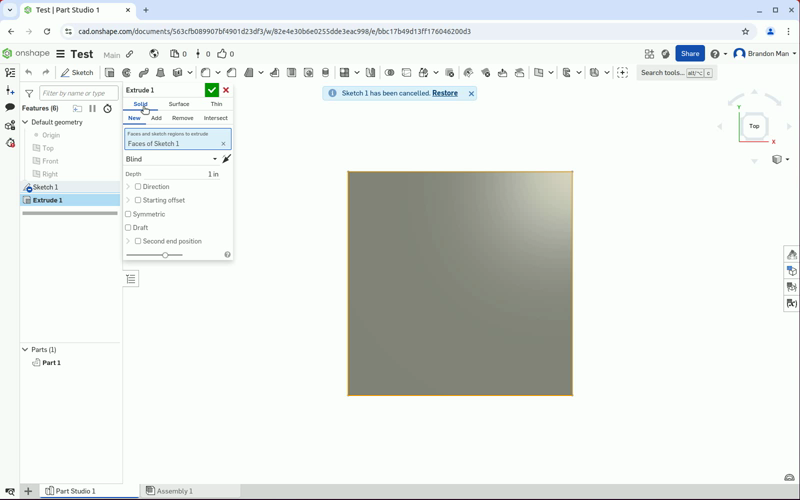
click(143, 106)
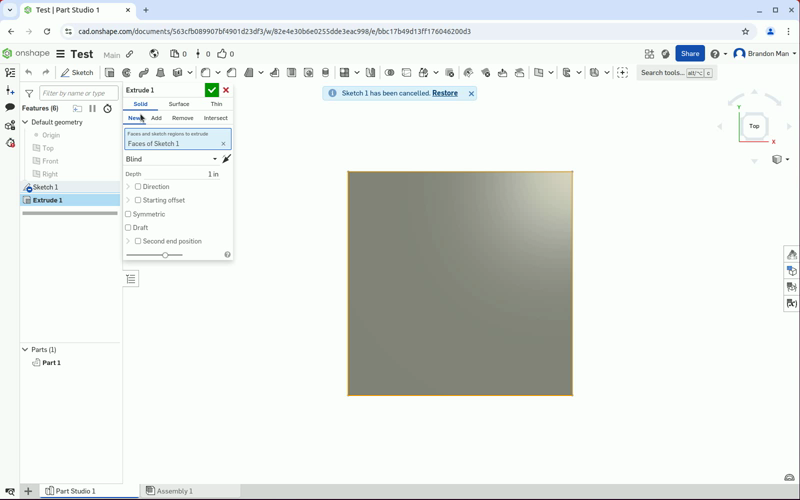
mouse_move(137, 120)
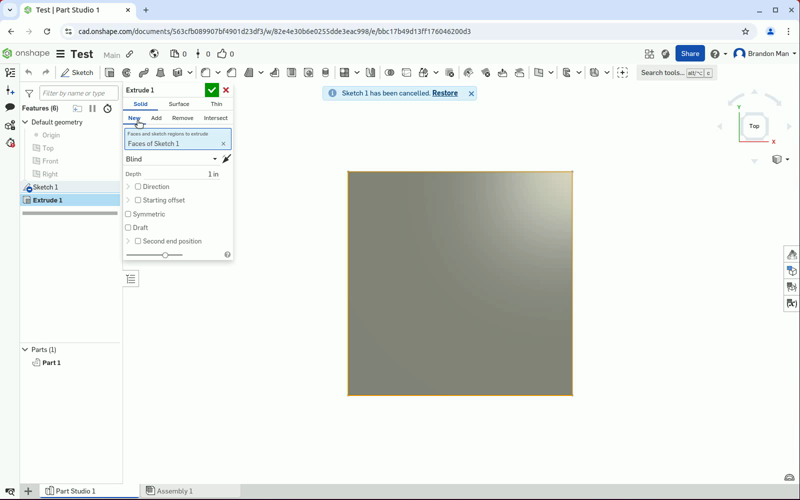
click(137, 120)
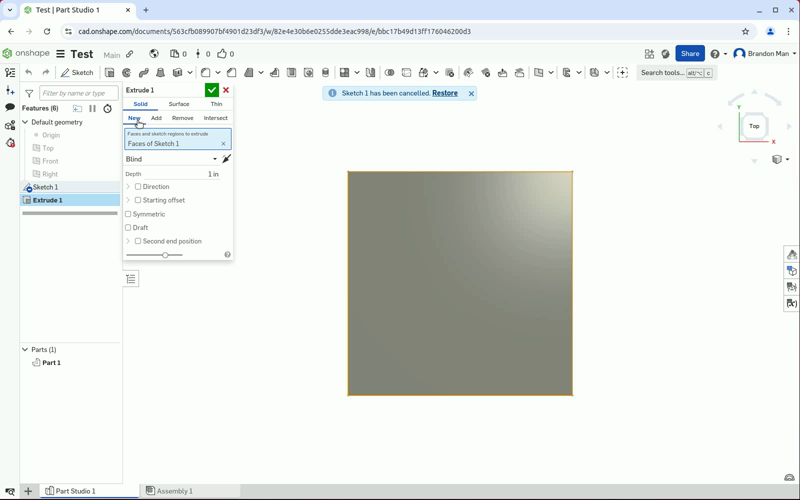
key(tab, 4)
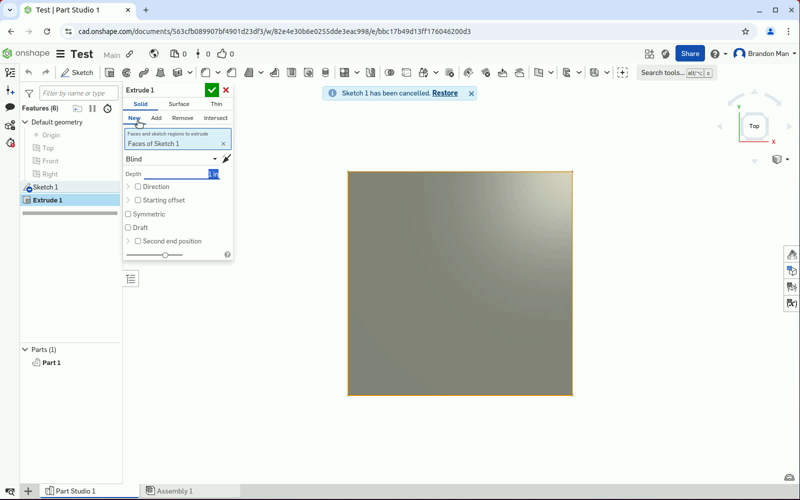
text(2.889)
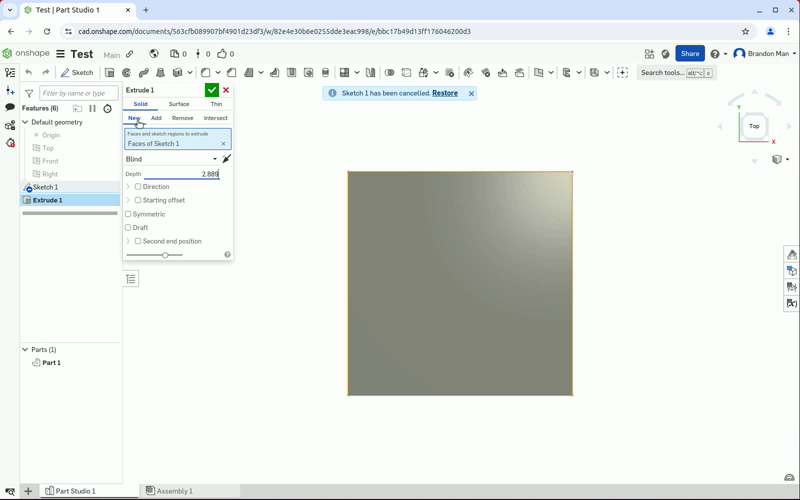
key(enter)
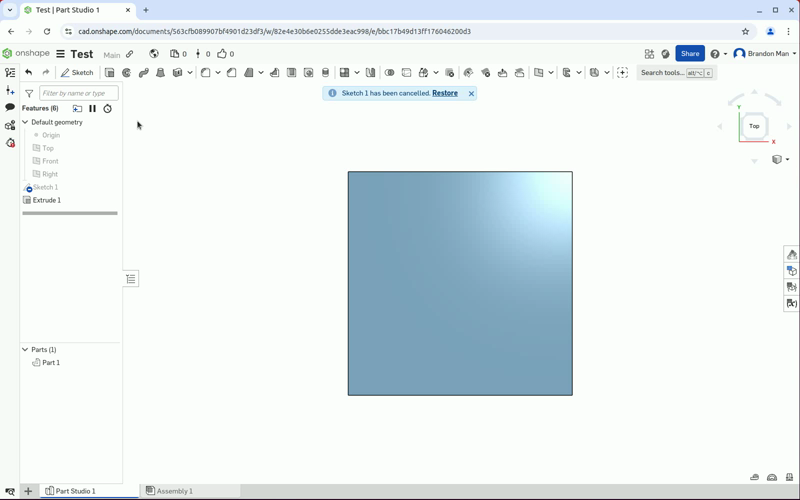
key(shift+h)
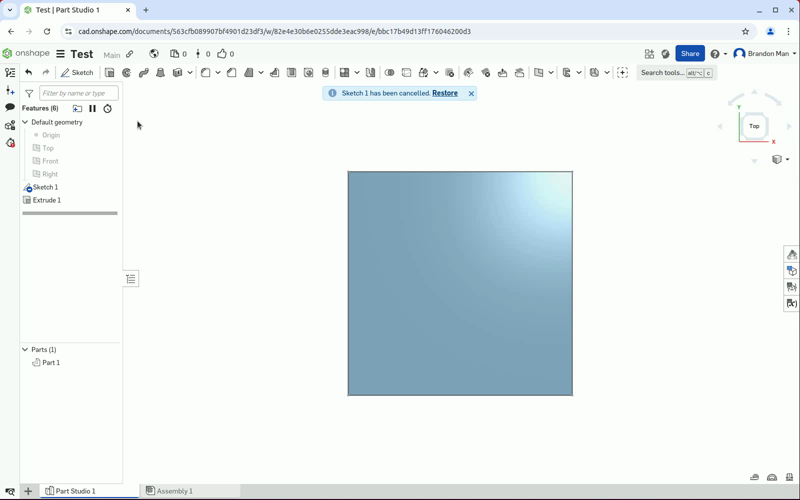
key(shift+h)
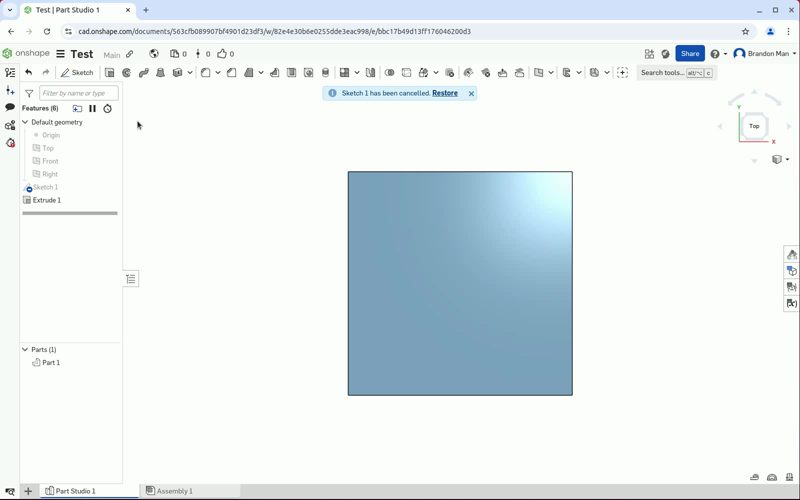
mouse_move(73, 189)
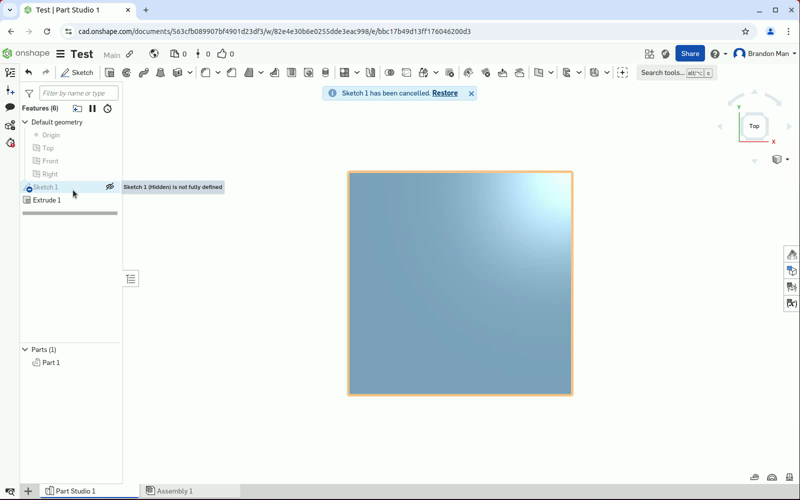
click(73, 189)
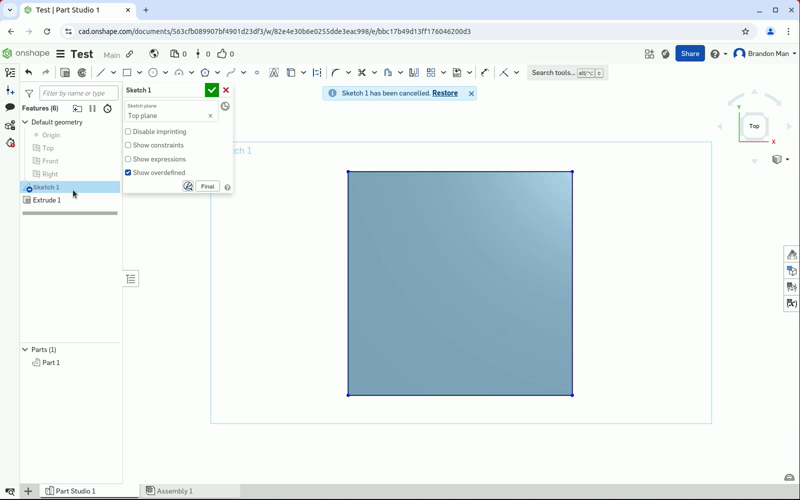
mouse_move(229, 92)
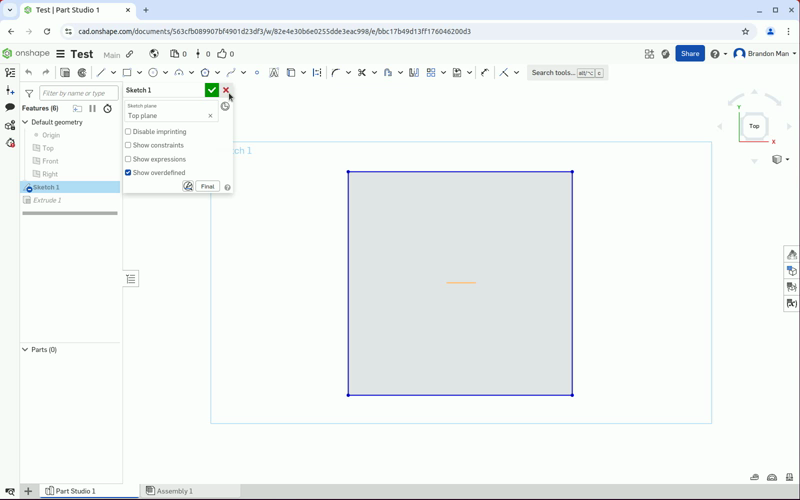
click(229, 92)
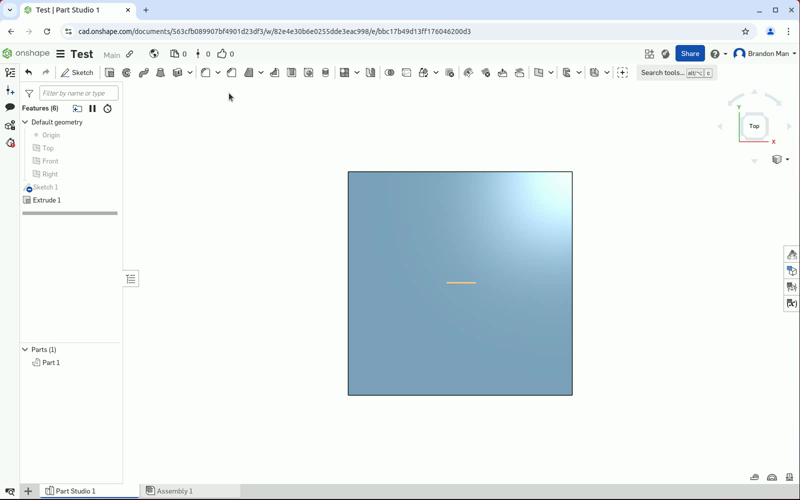
mouse_move(541, 75)
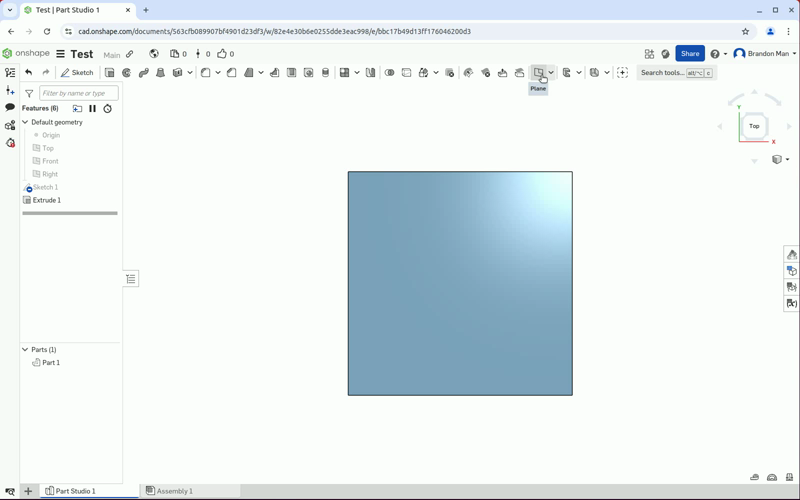
click(541, 75)
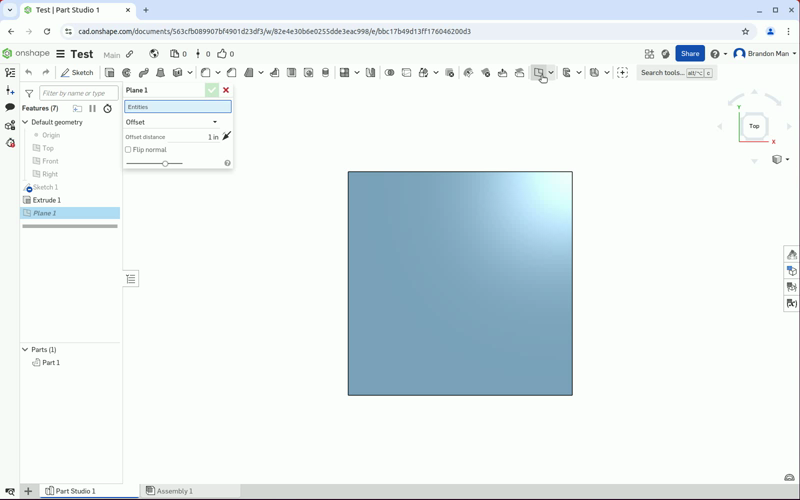
mouse_move(73, 150)
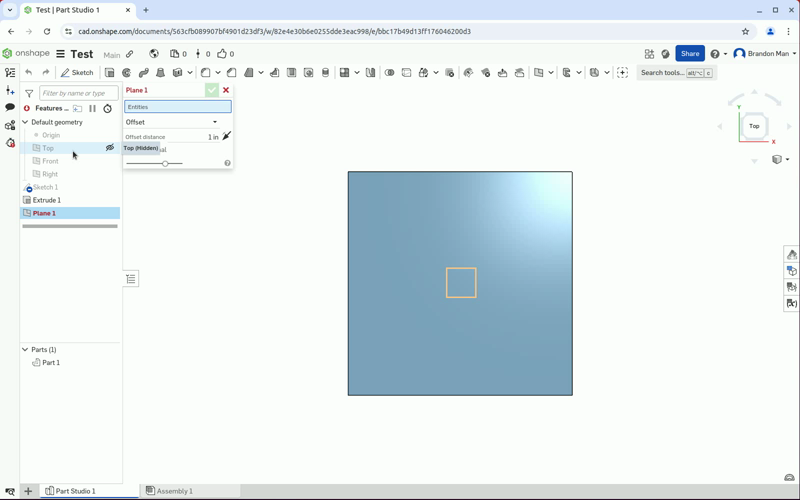
click(73, 150)
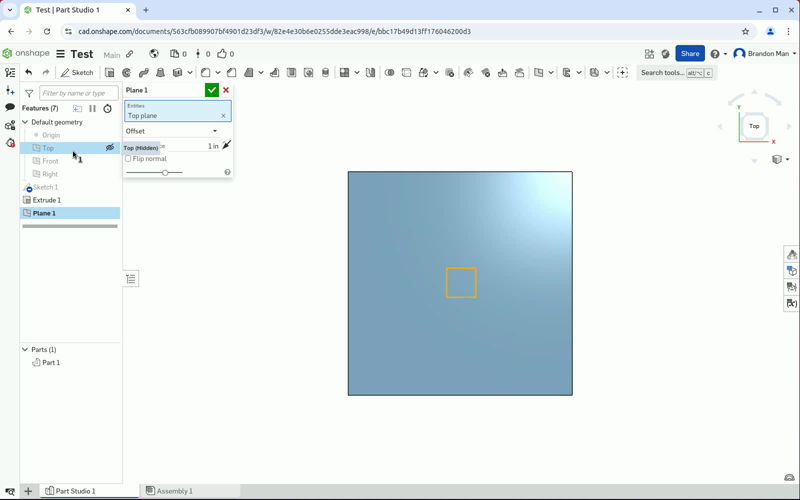
key(tab, 2)
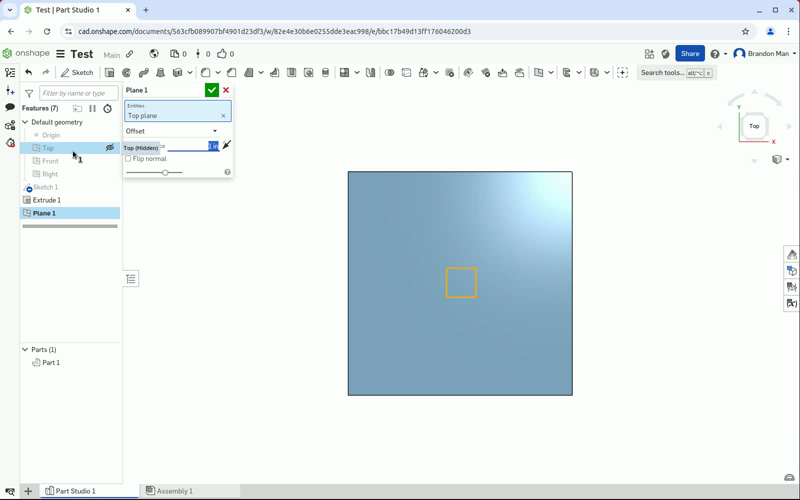
text(2.896)
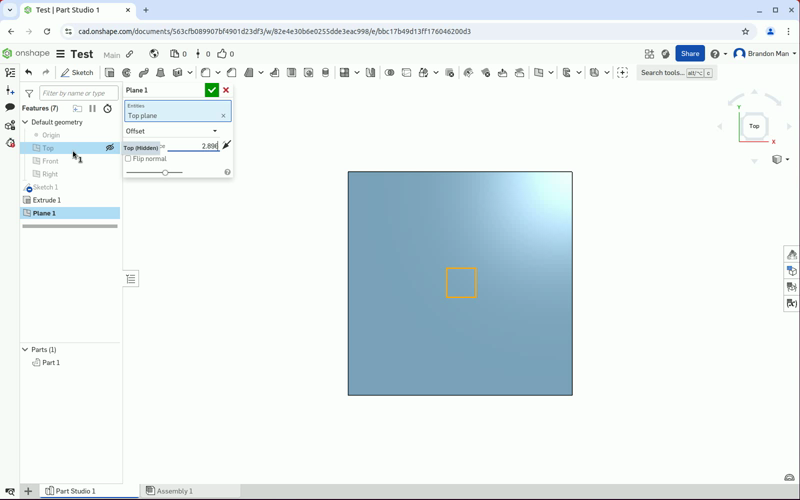
key(enter, 2)
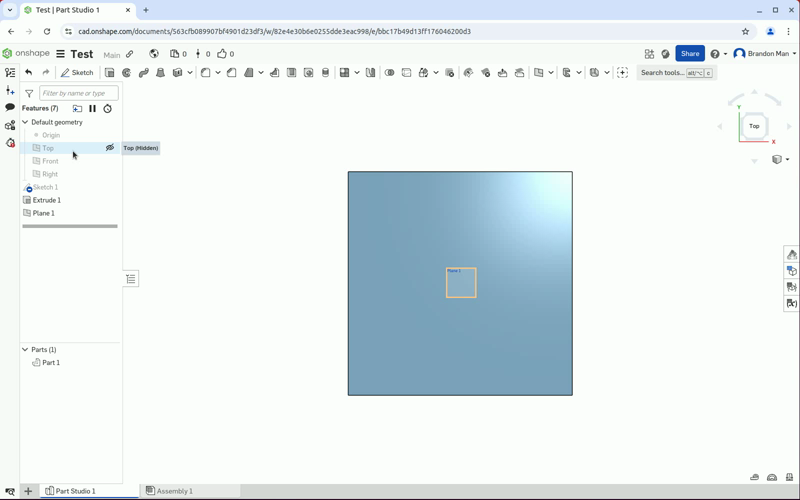
key(shift+s)
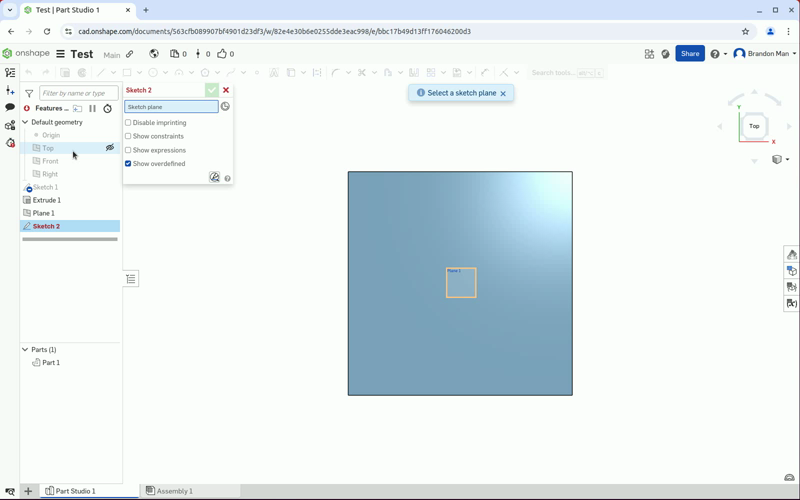
mouse_move(73, 215)
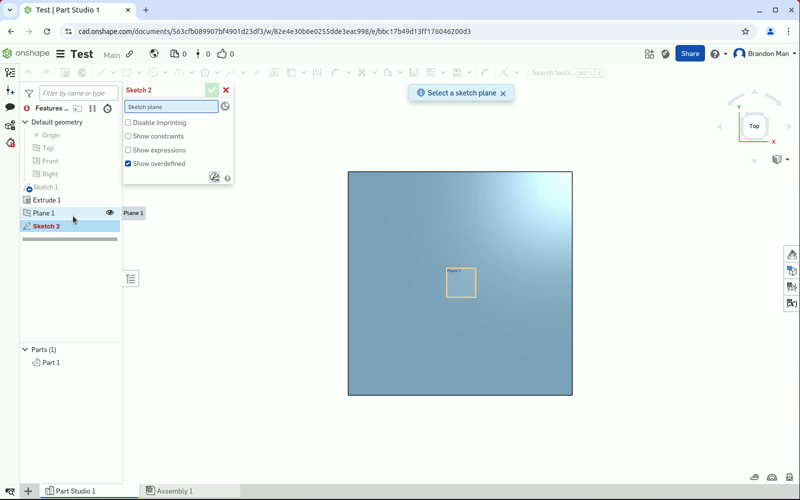
click(73, 215)
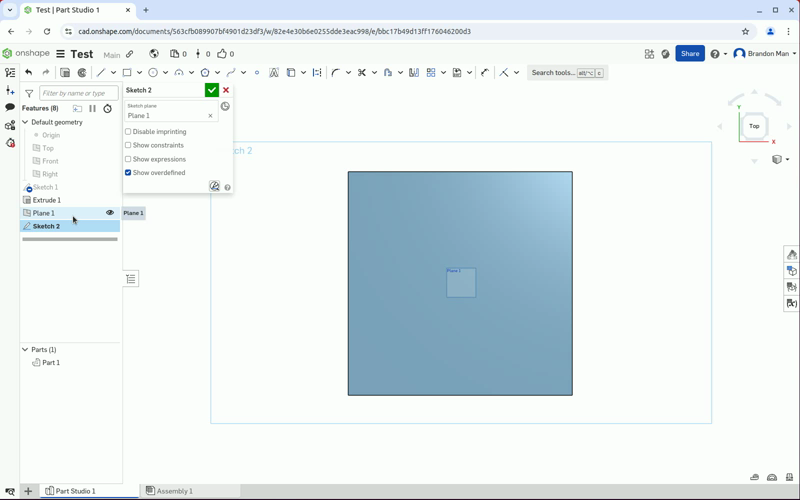
mouse_move(73, 352)
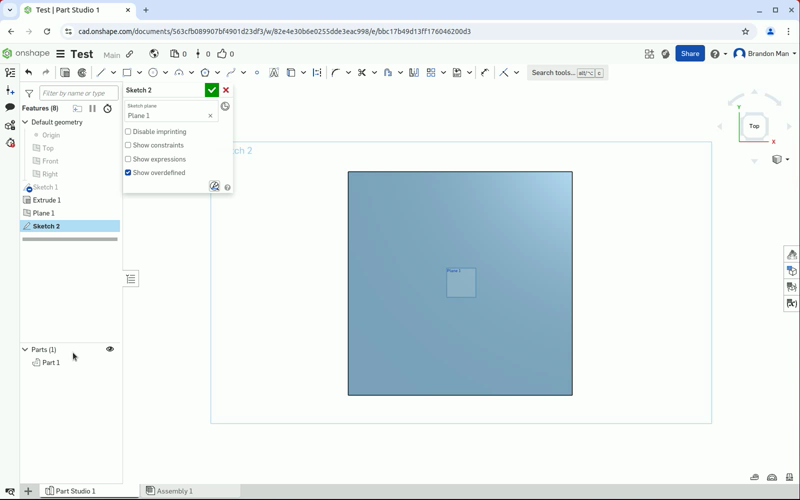
key(y)
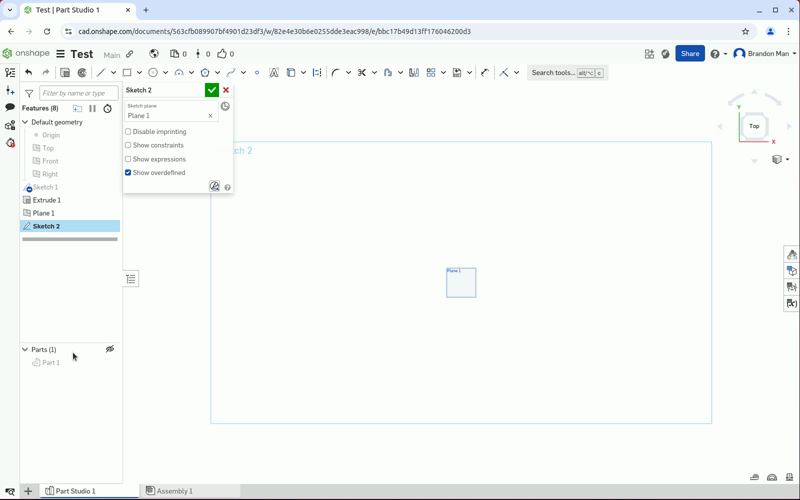
key(l)
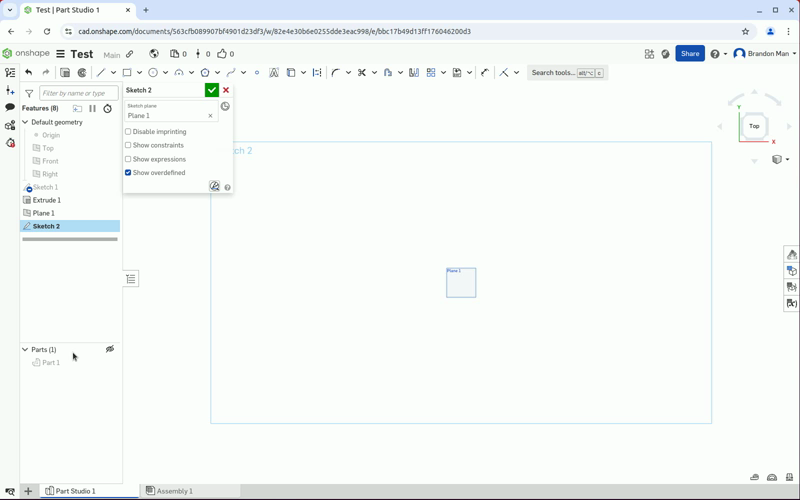
key_down(shift)
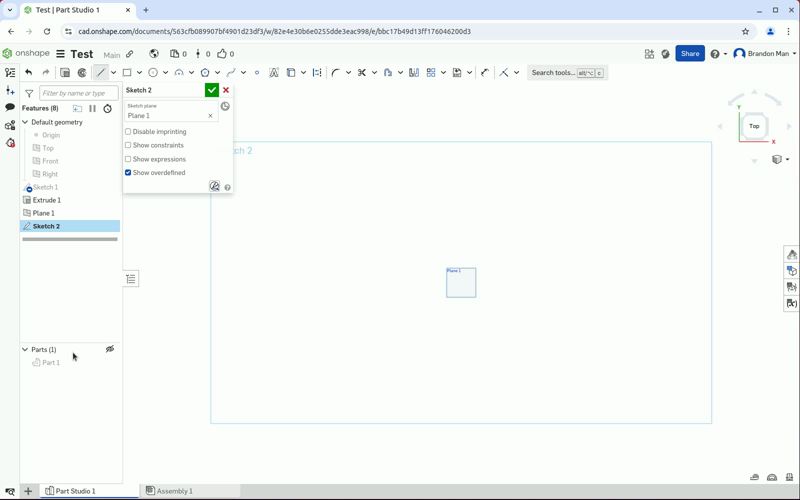
mouse_move(362, 381)
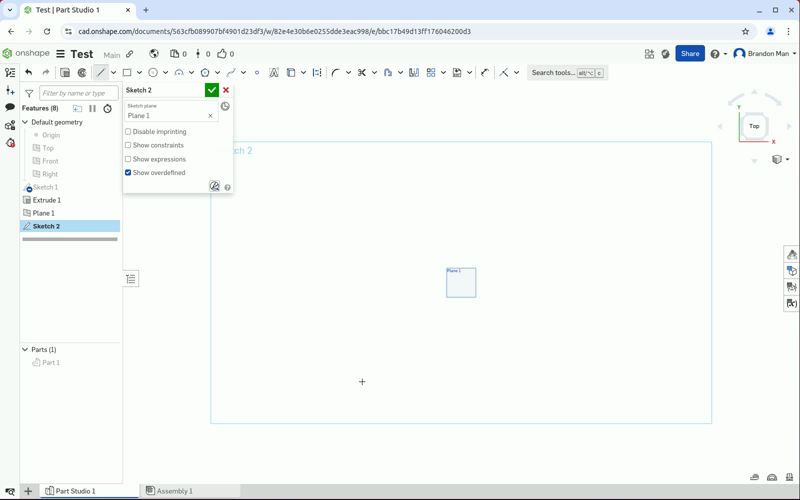
click(362, 381)
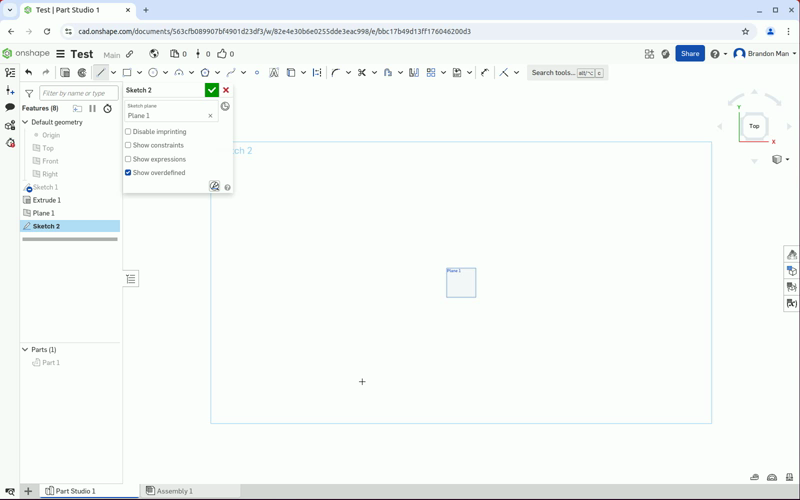
key_up(shift)
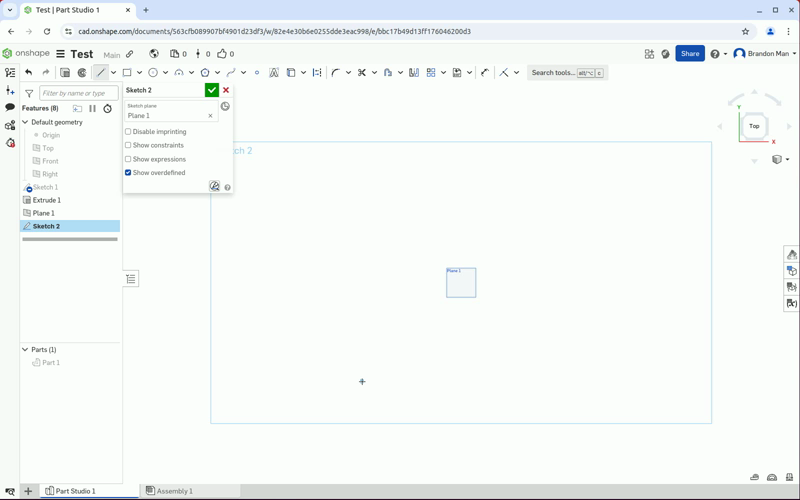
key_down(shift)
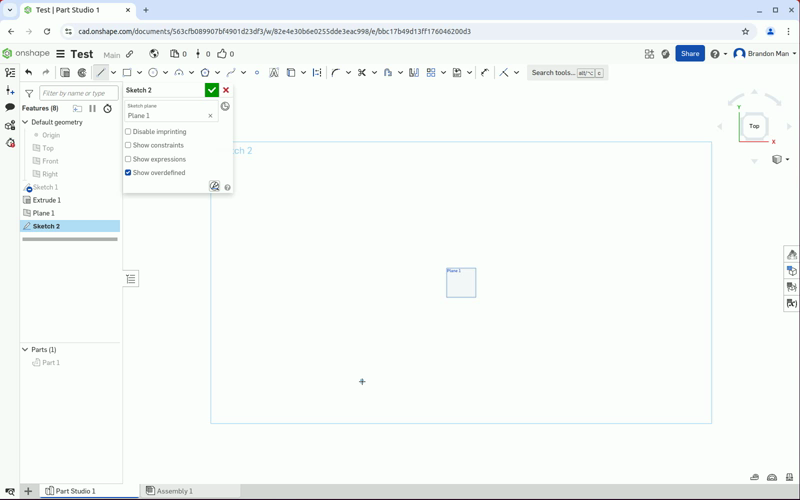
mouse_move(558, 381)
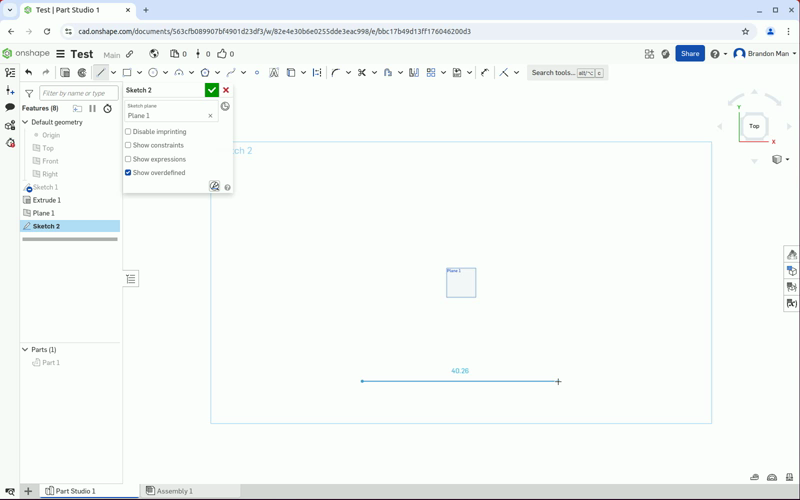
click(558, 381)
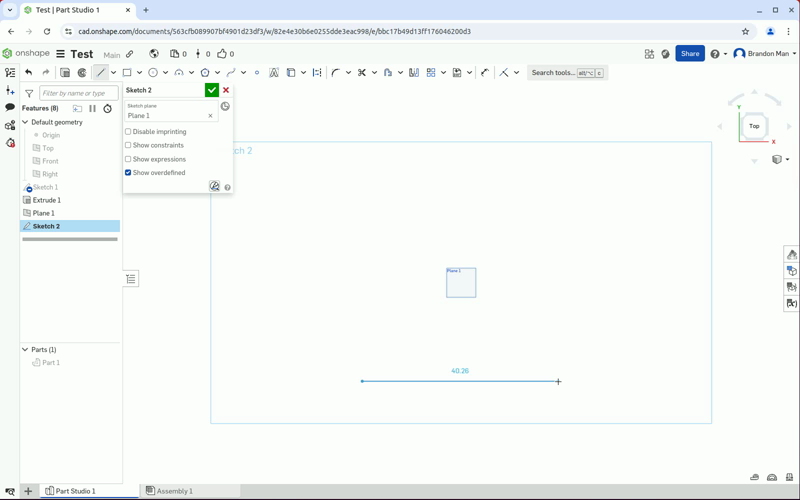
key_up(shift)
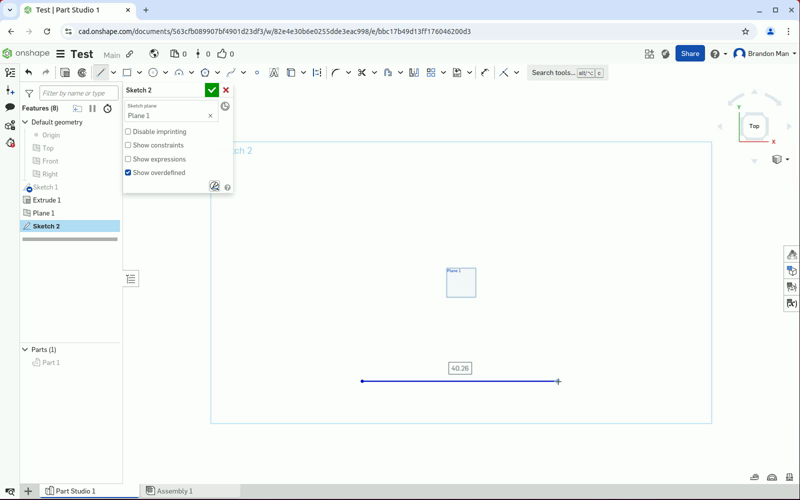
key_down(shift)
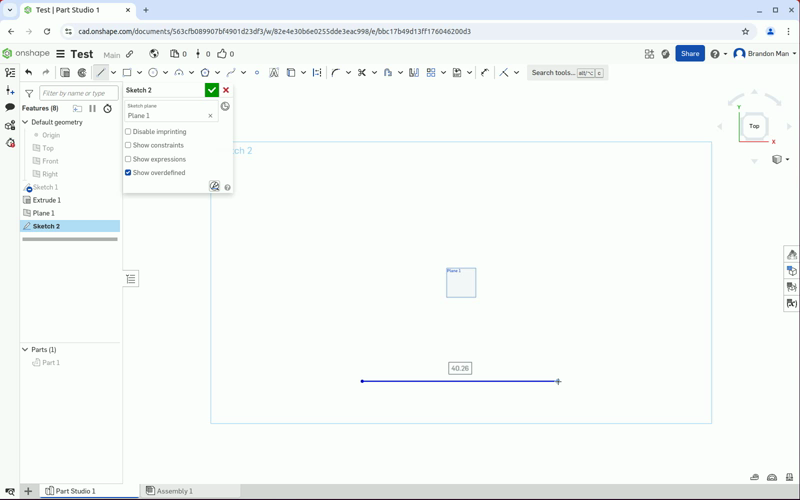
mouse_move(558, 185)
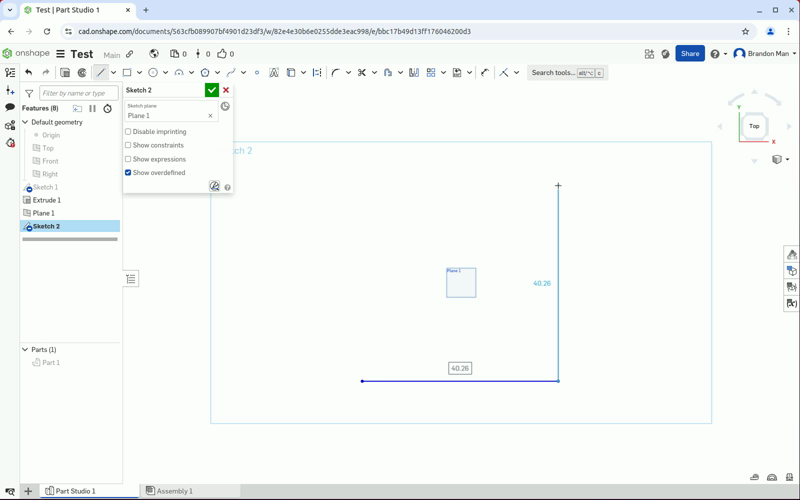
click(558, 185)
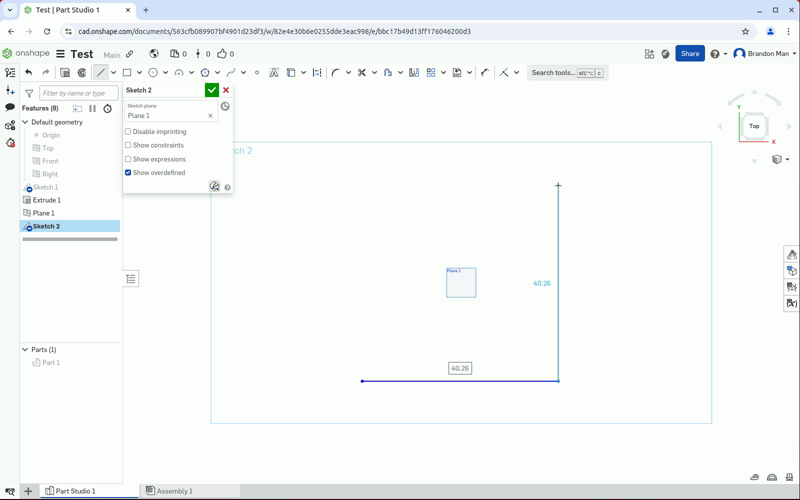
key_up(shift)
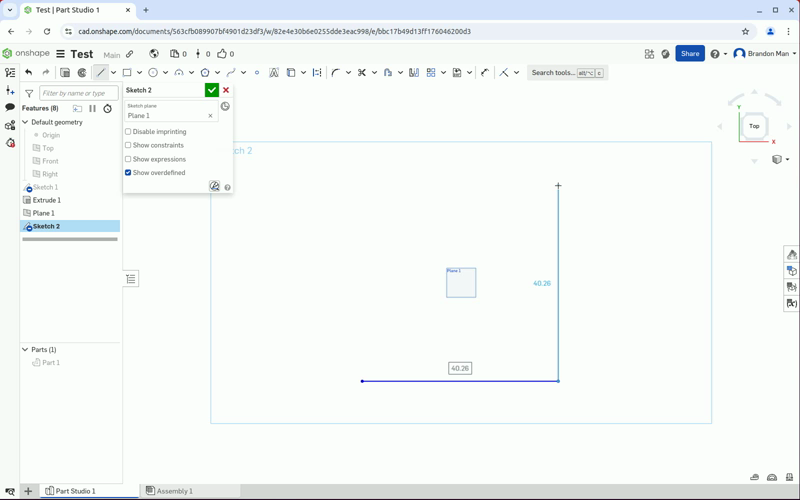
key_down(shift)
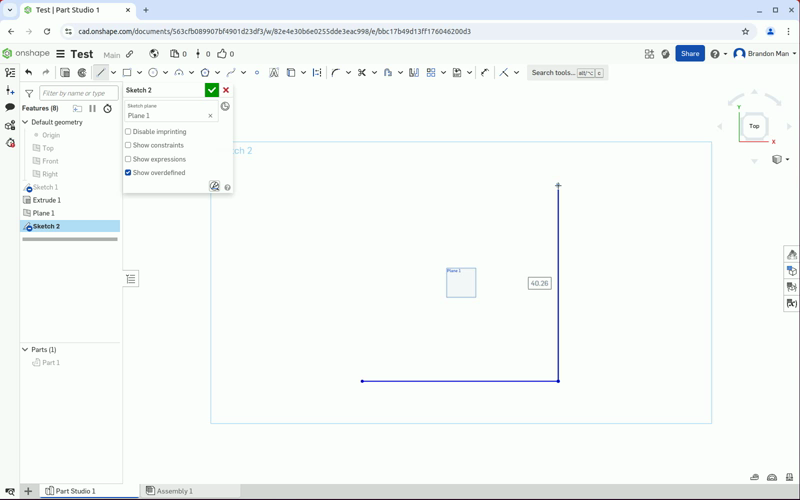
mouse_move(362, 185)
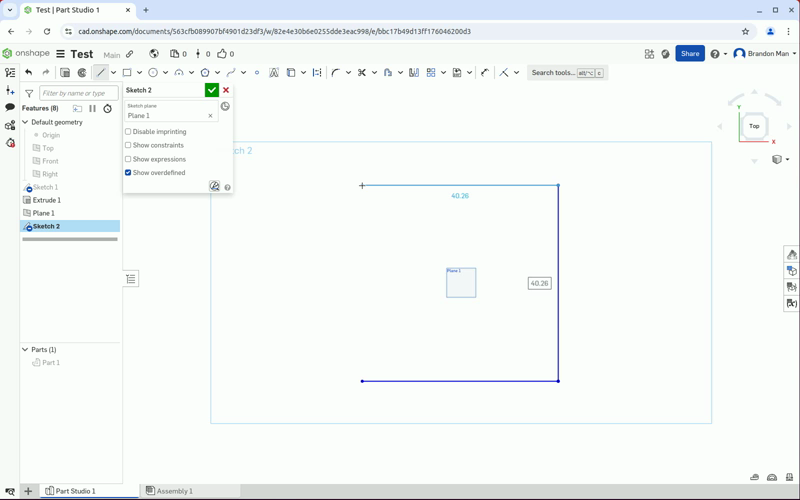
click(362, 185)
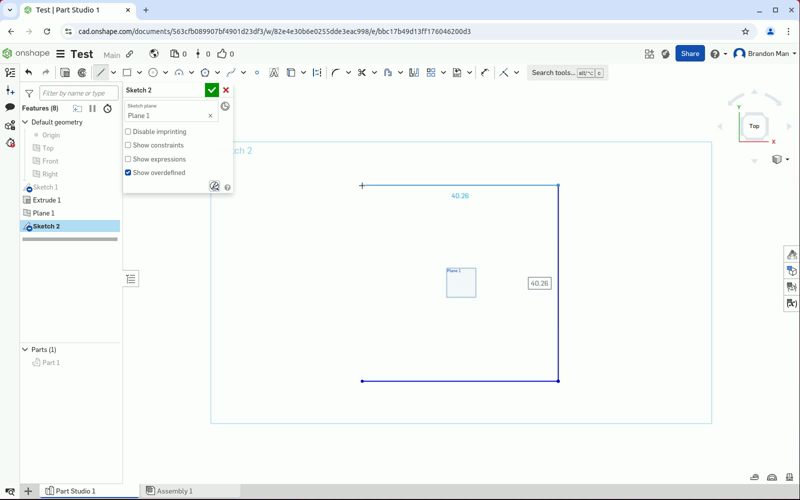
key_up(shift)
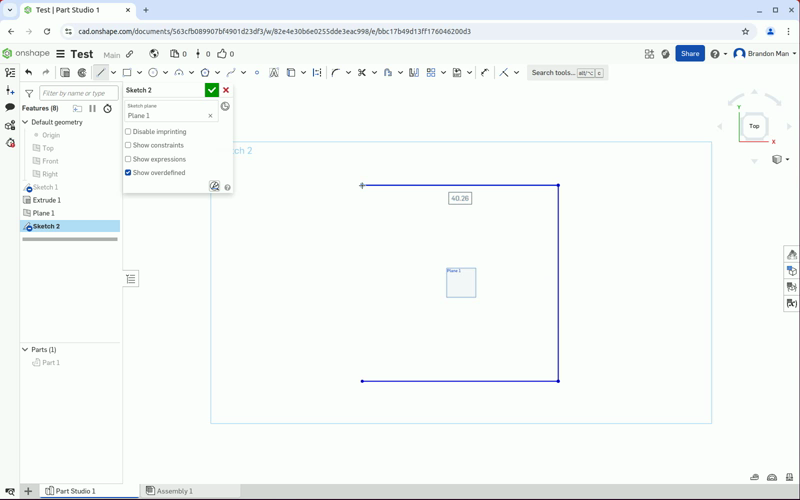
key_down(shift)
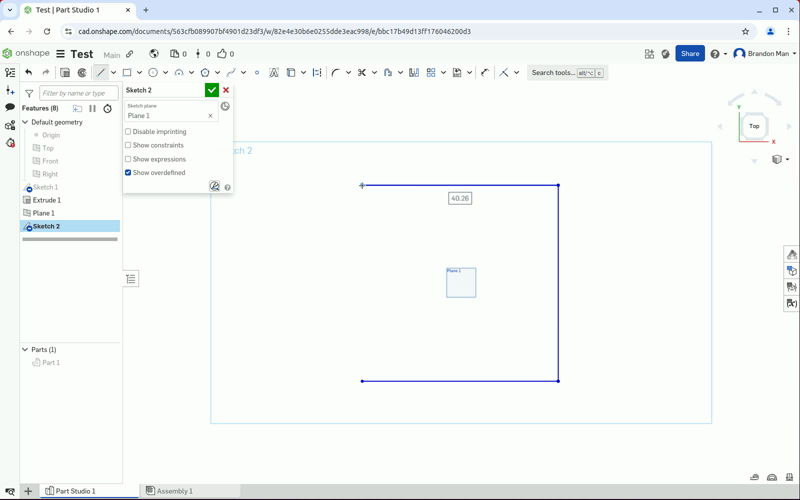
mouse_move(362, 381)
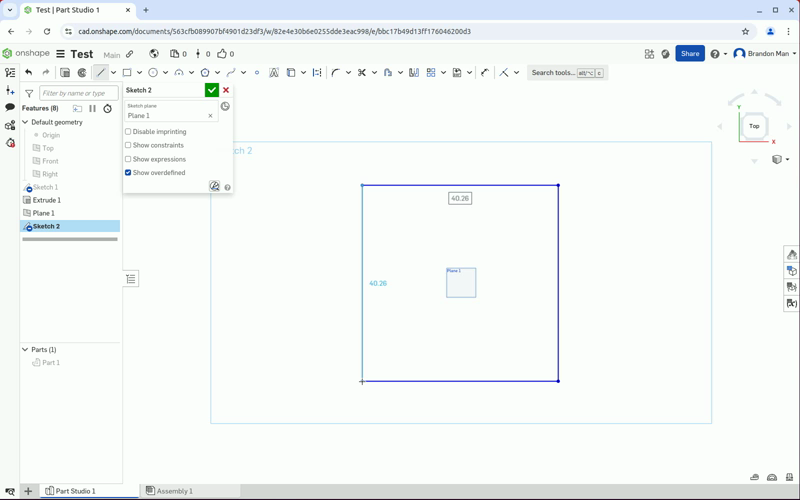
key_up(shift)
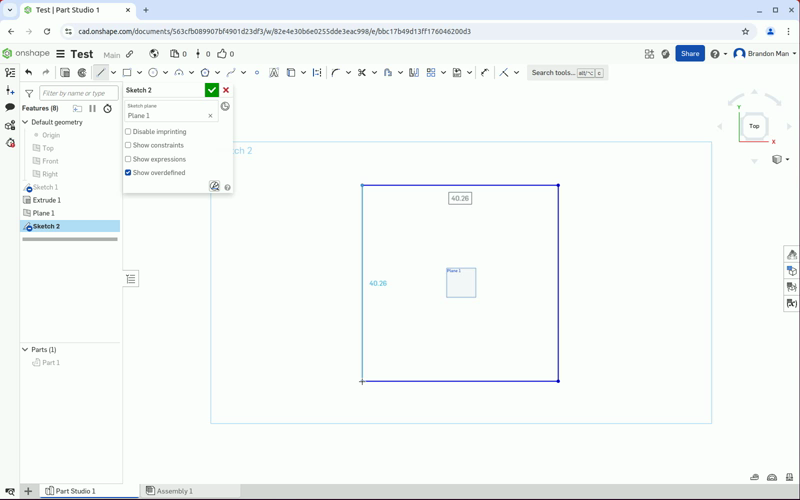
click(362, 381)
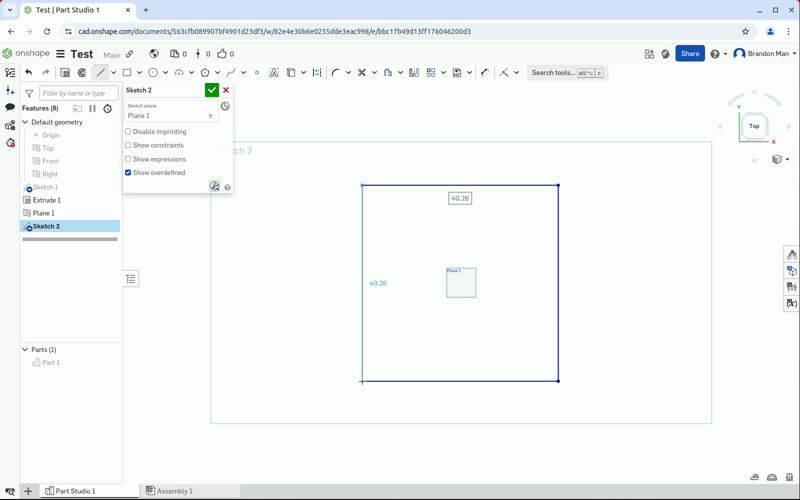
key(esc)
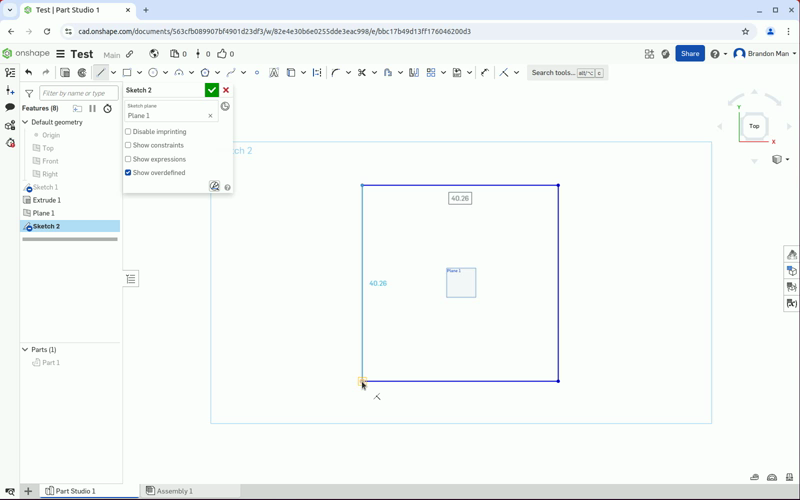
key(l)
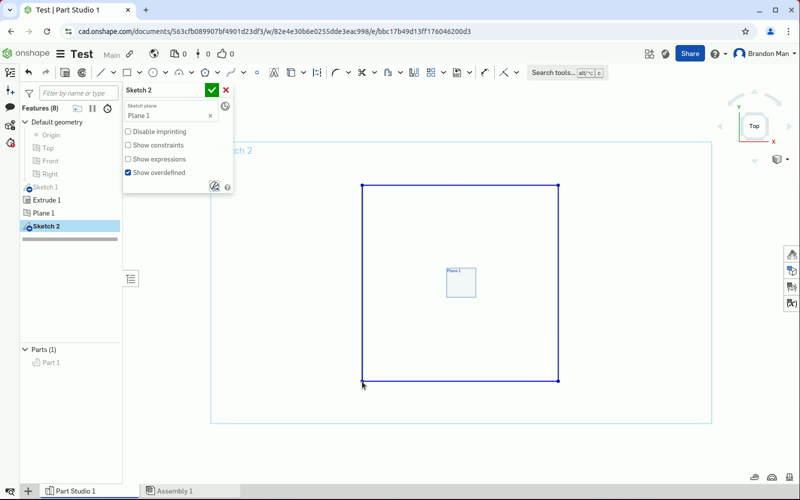
key_down(shift)
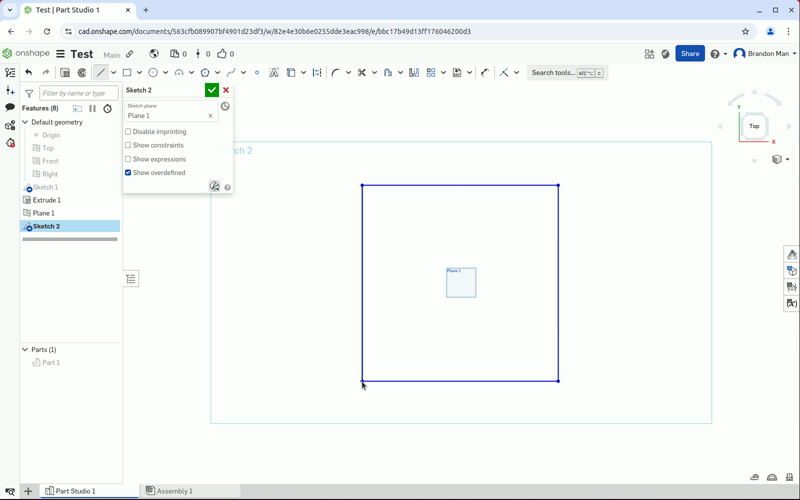
mouse_move(376, 366)
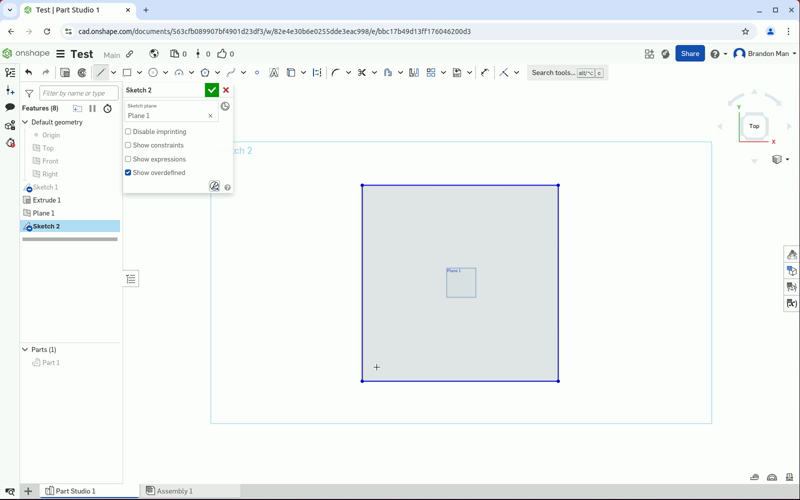
click(376, 366)
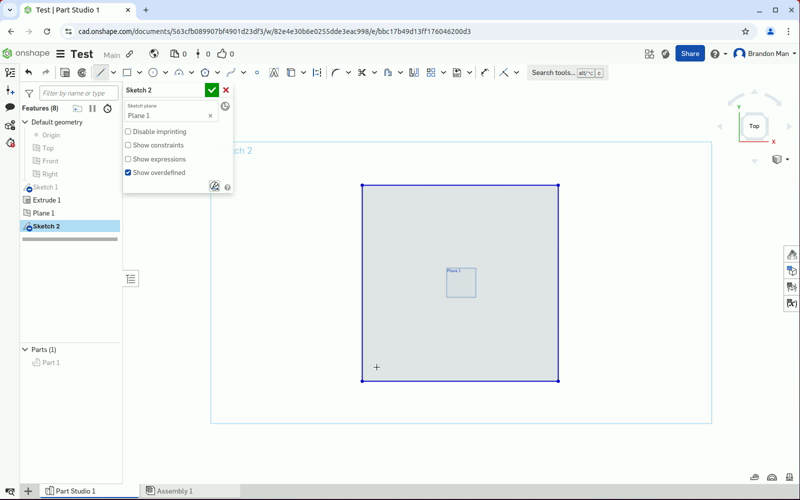
key_up(shift)
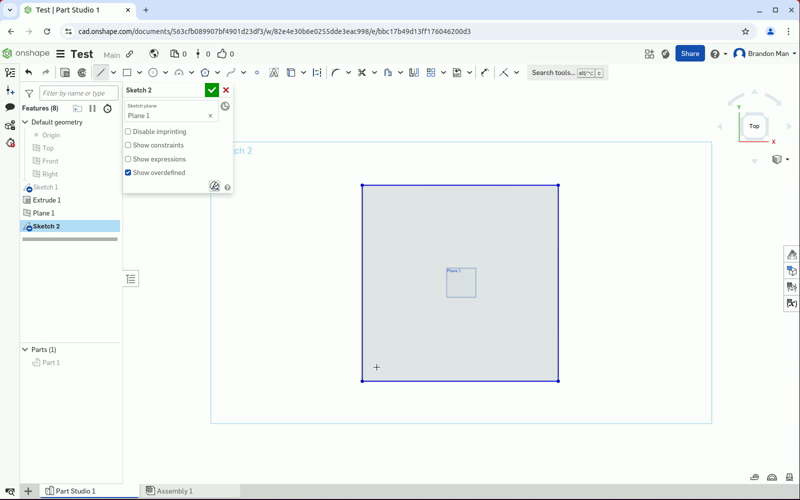
key_down(shift)
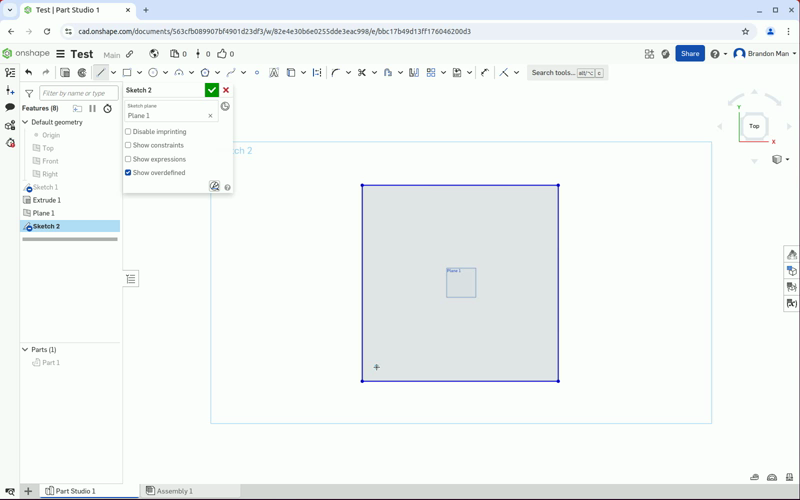
mouse_move(543, 366)
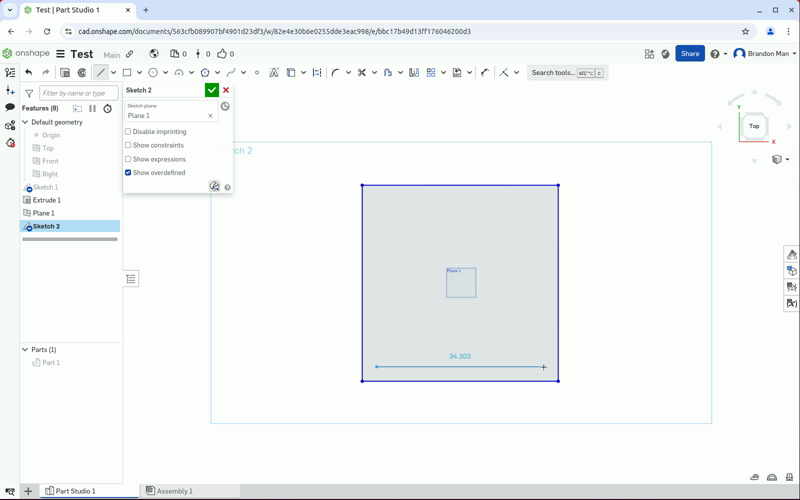
click(543, 366)
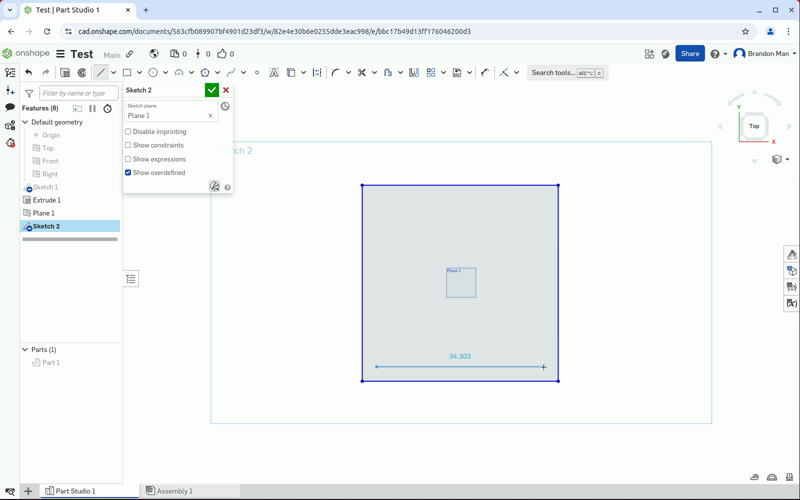
key_up(shift)
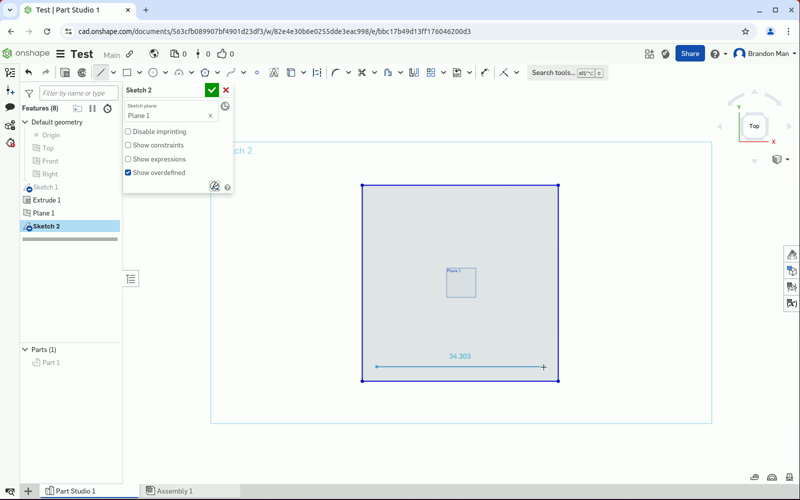
key_down(shift)
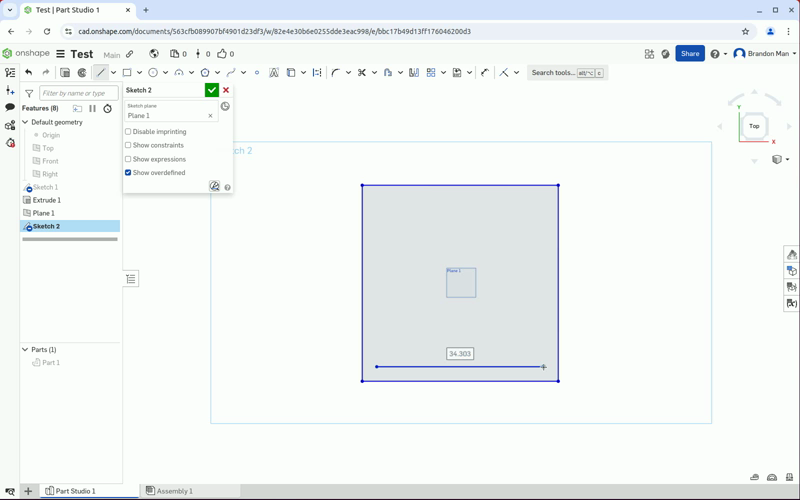
mouse_move(543, 199)
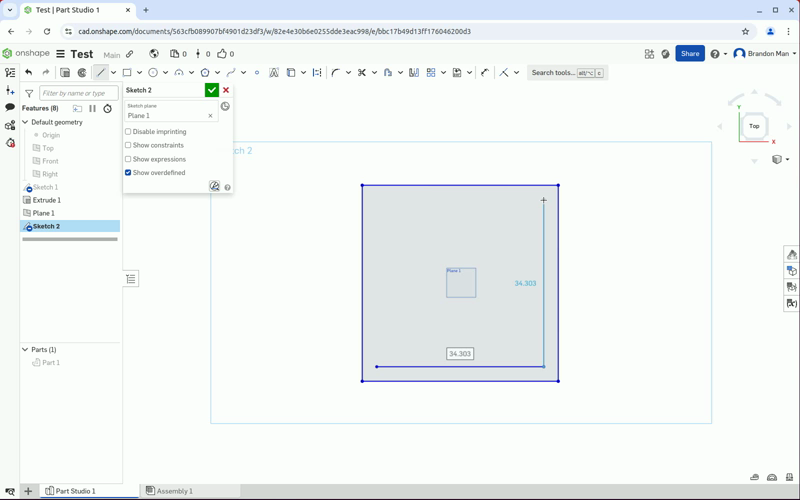
click(543, 199)
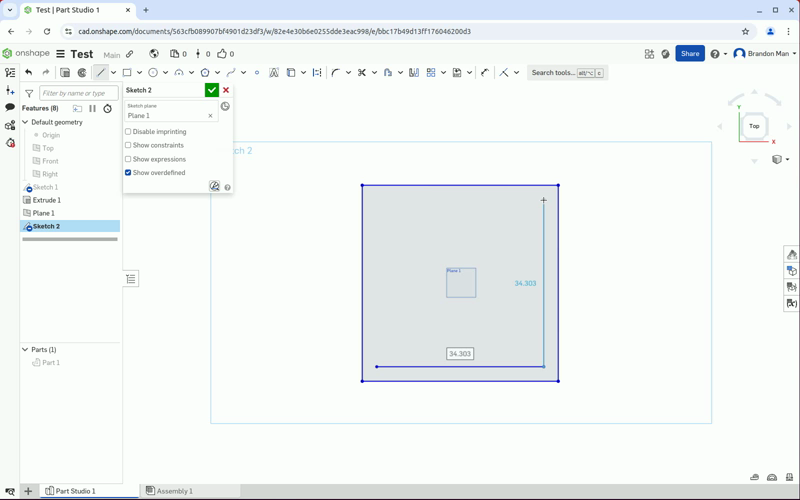
key_up(shift)
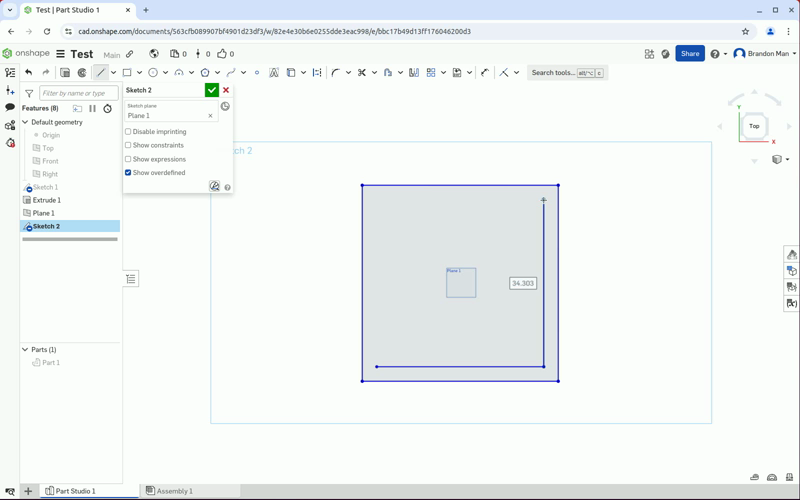
key_down(shift)
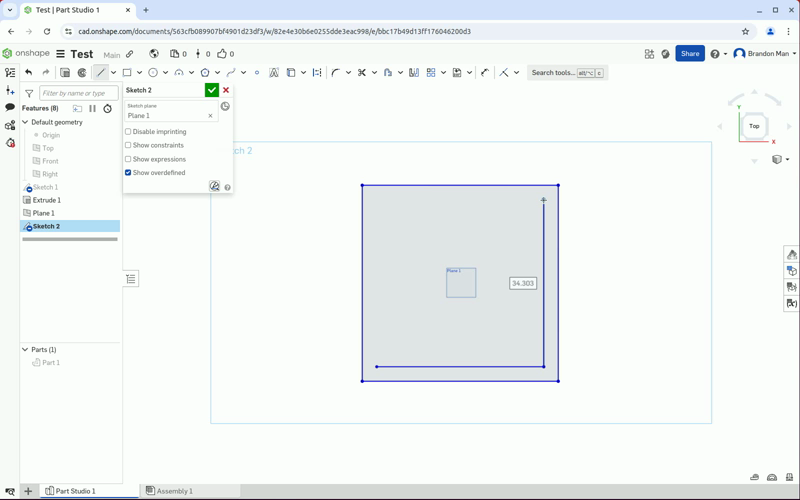
mouse_move(376, 199)
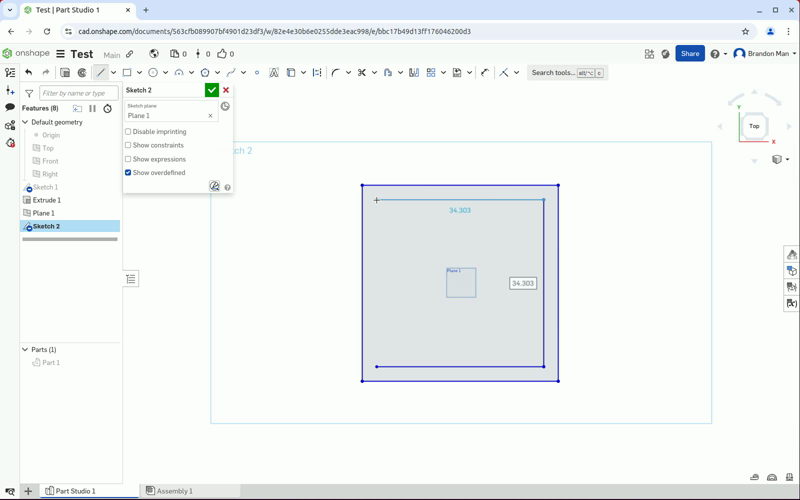
click(376, 199)
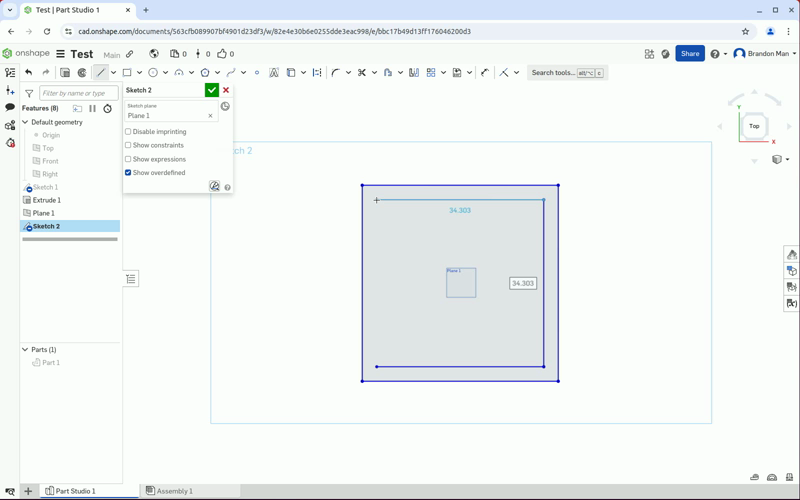
key_up(shift)
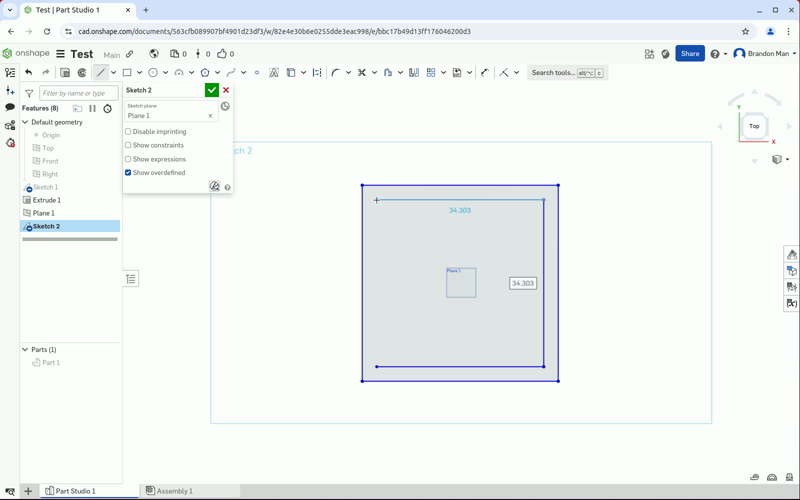
key_down(shift)
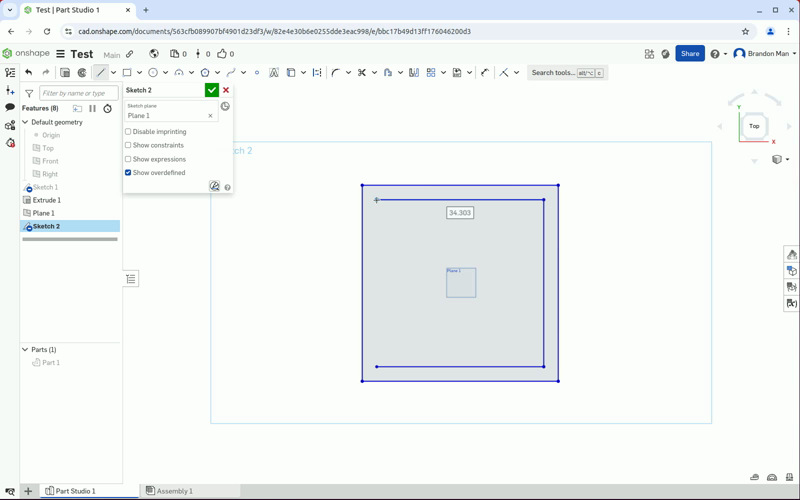
mouse_move(376, 366)
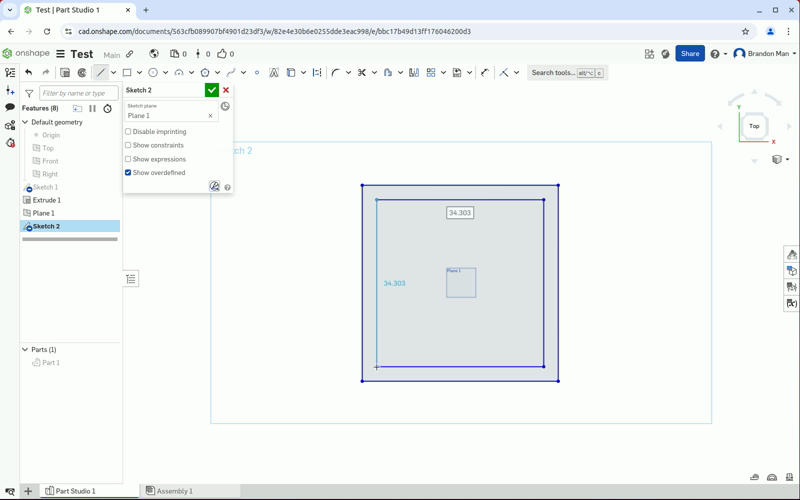
key_up(shift)
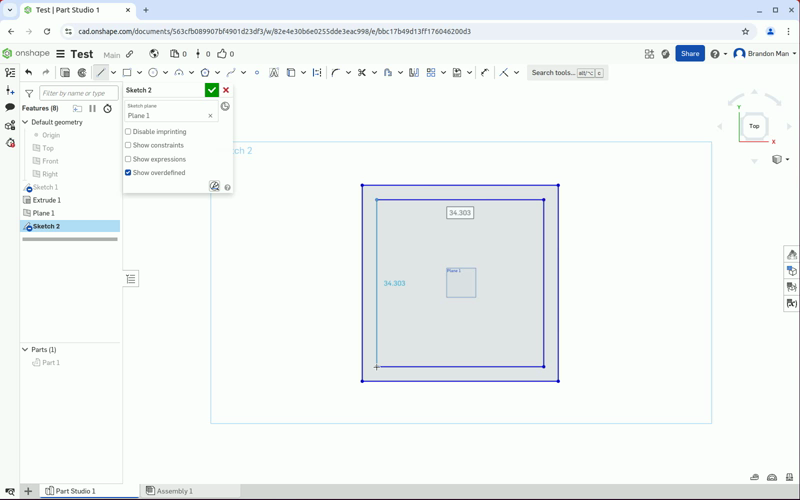
click(376, 366)
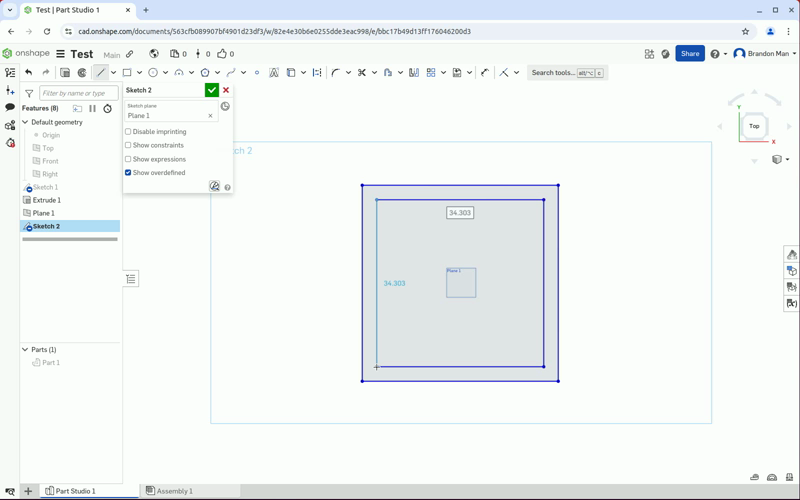
key(esc)
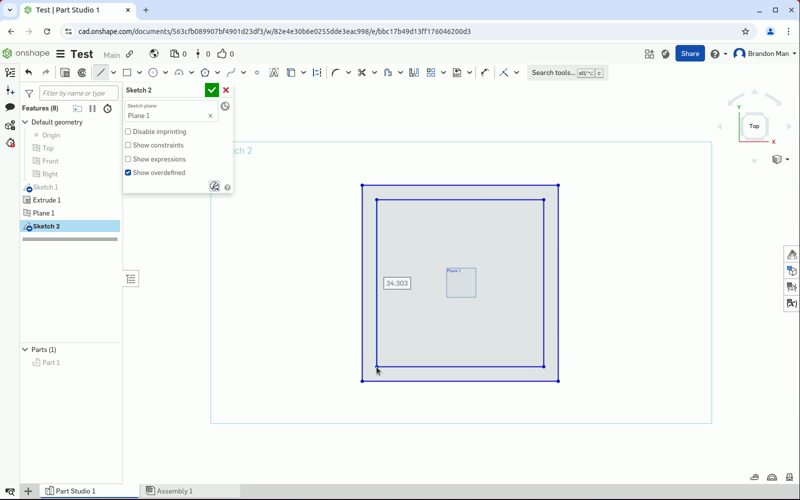
mouse_move(369, 306)
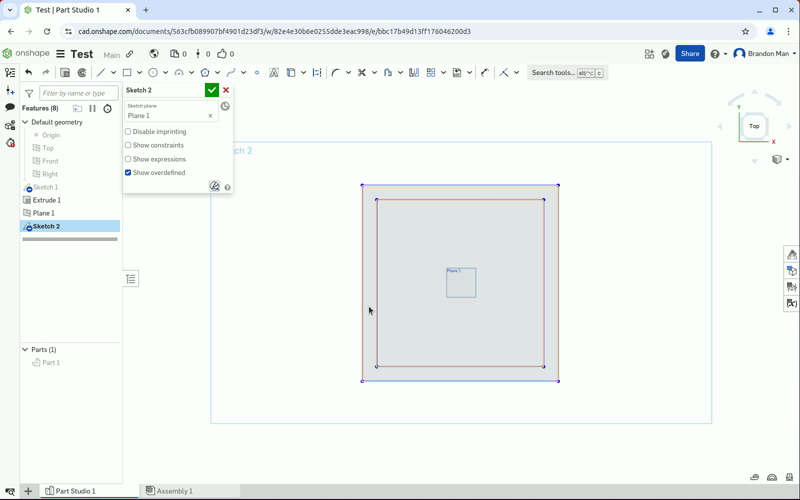
click(369, 306)
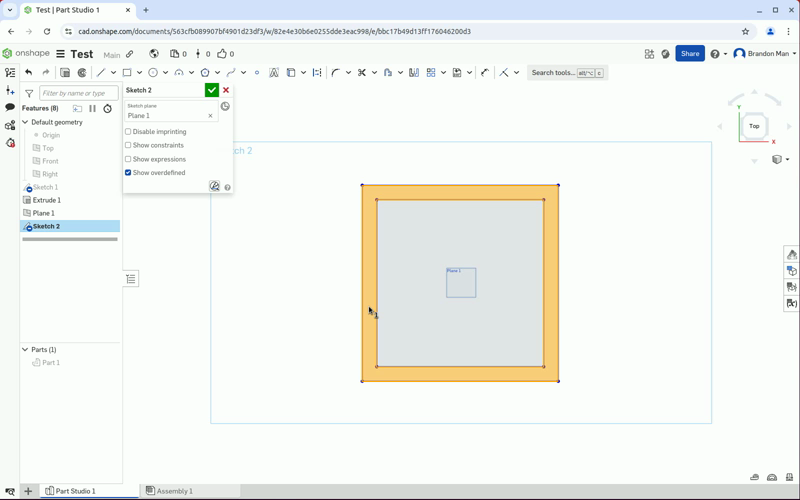
mouse_move(73, 352)
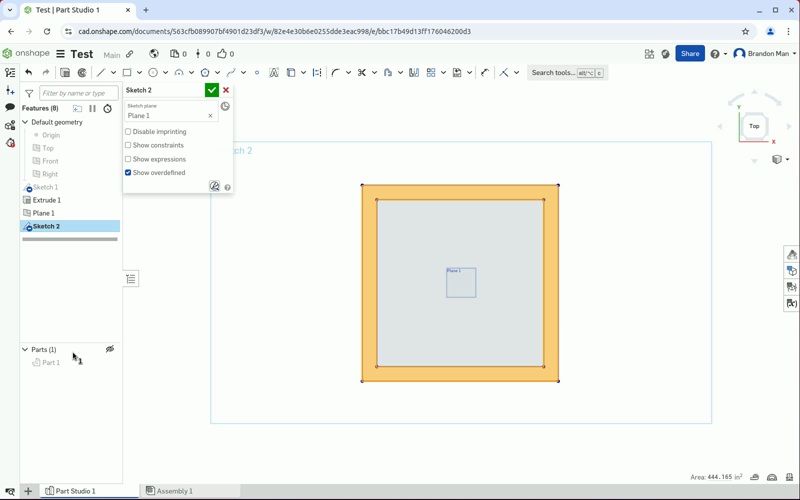
key(shift+y)
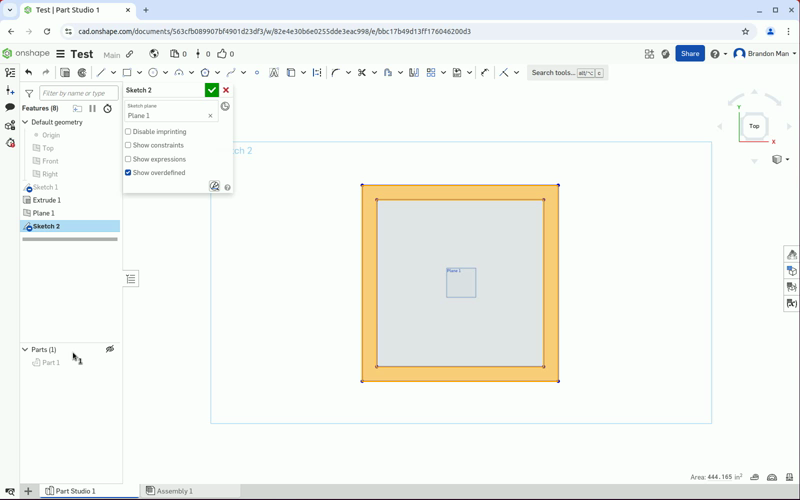
key(shift+e)
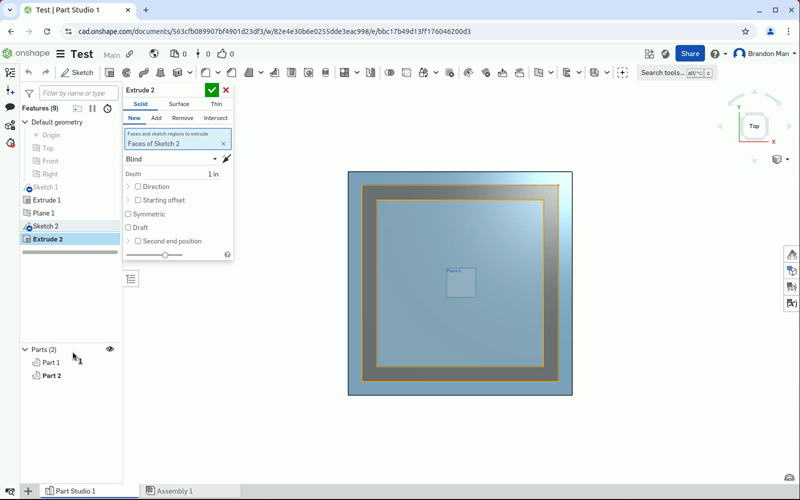
mouse_move(143, 106)
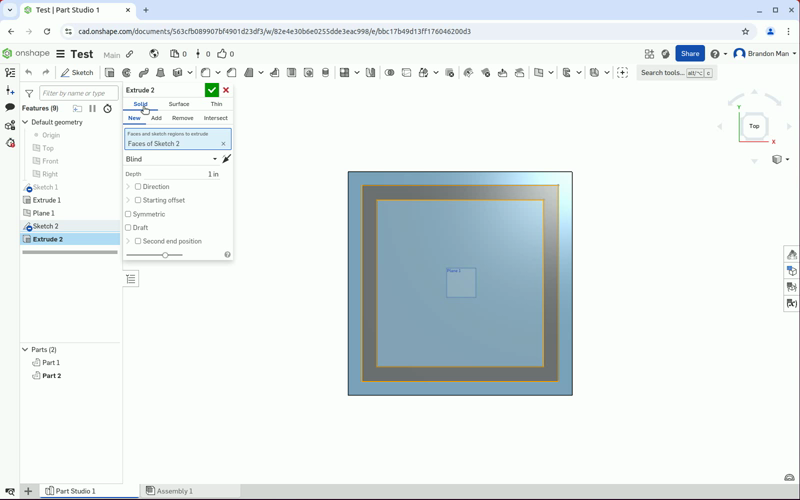
click(143, 106)
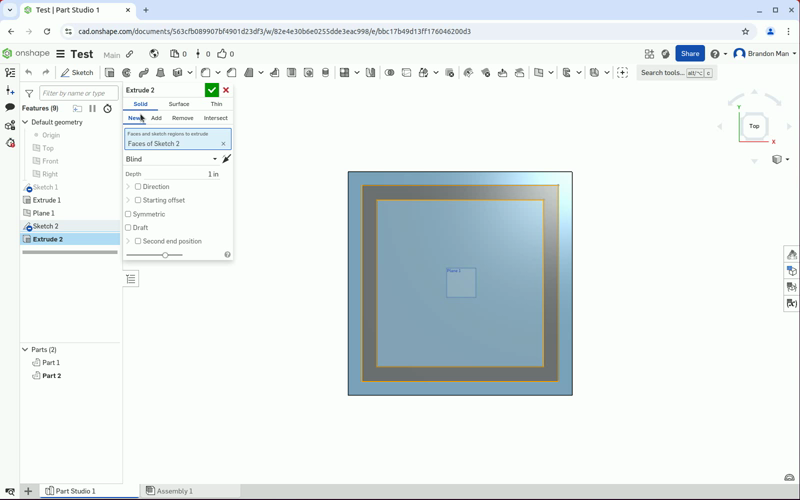
mouse_move(137, 120)
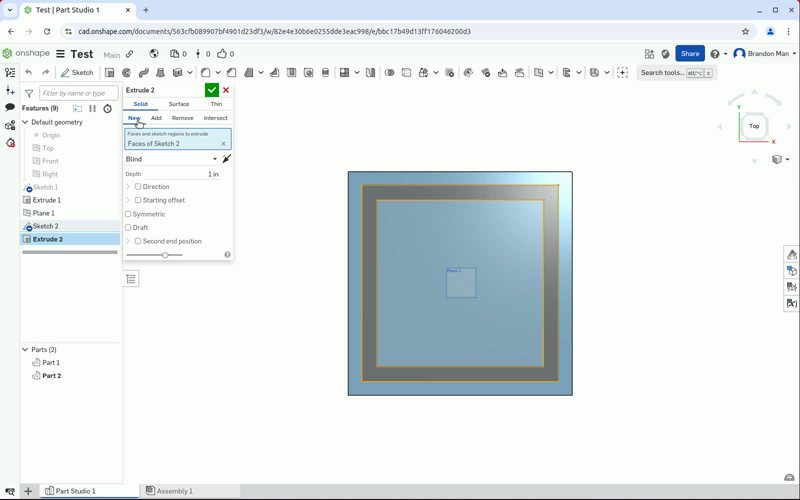
click(137, 120)
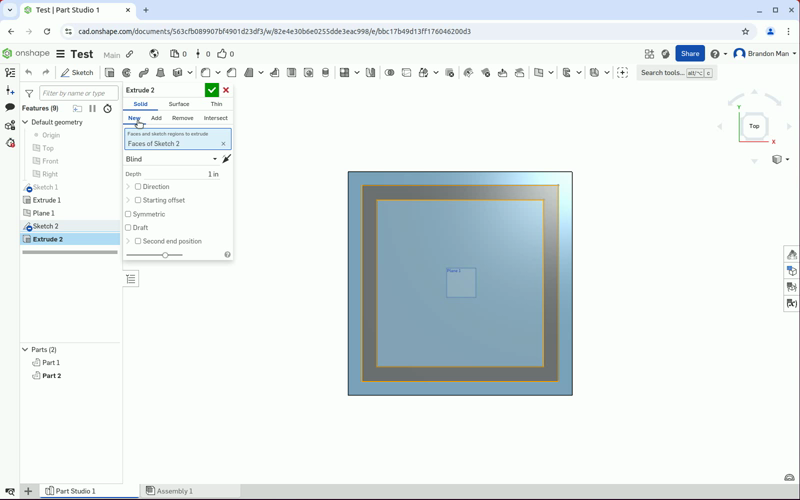
key(tab, 4)
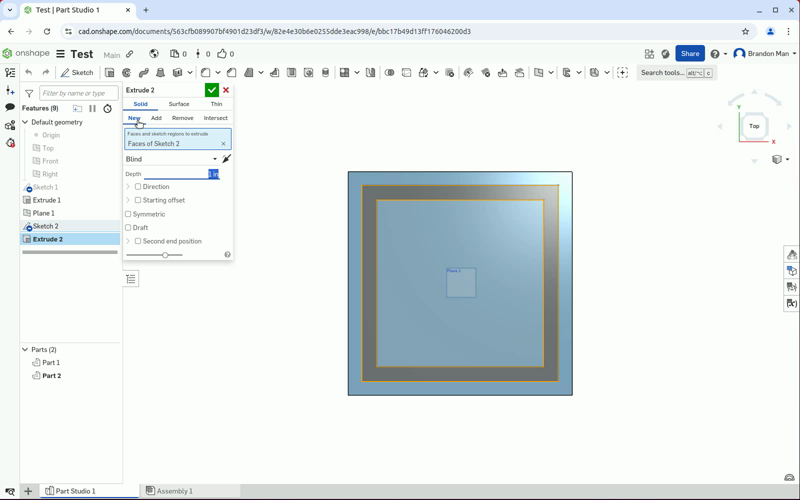
text(2.889)
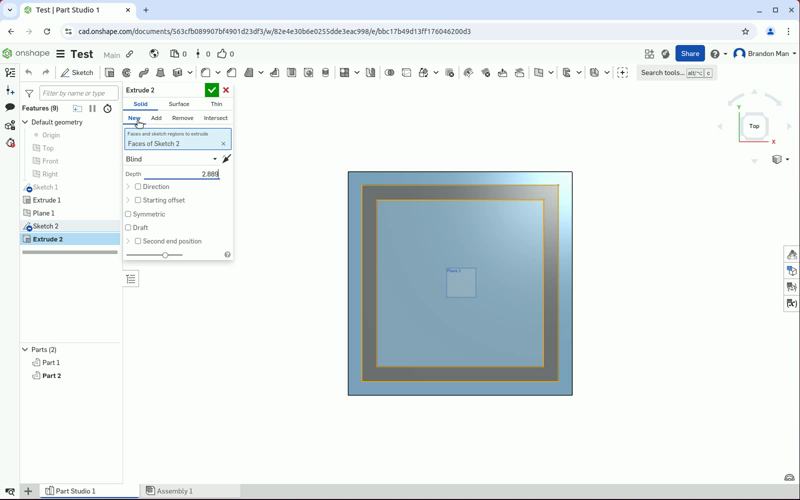
key(enter)
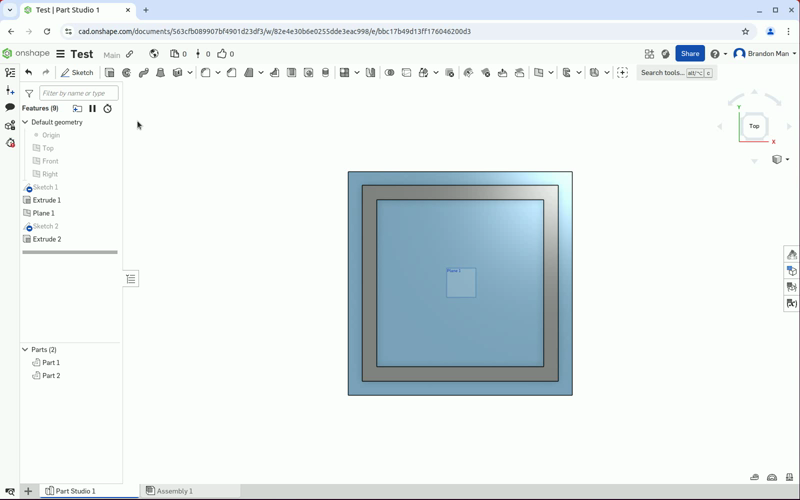
key(shift+h)
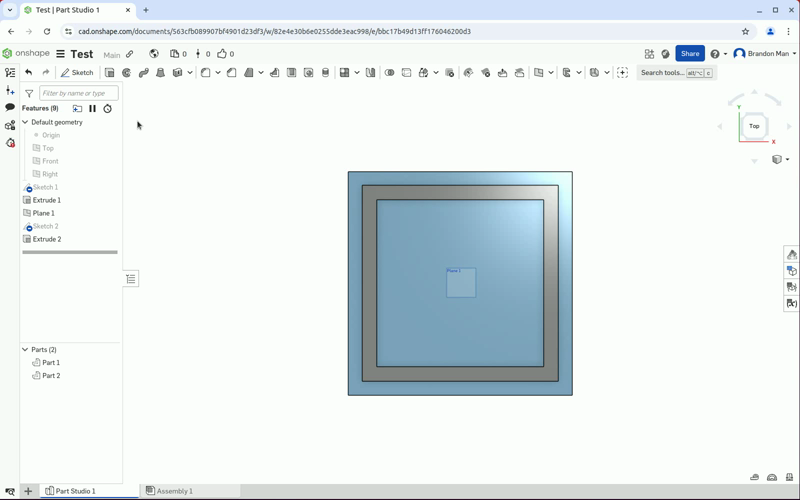
key(shift+h)
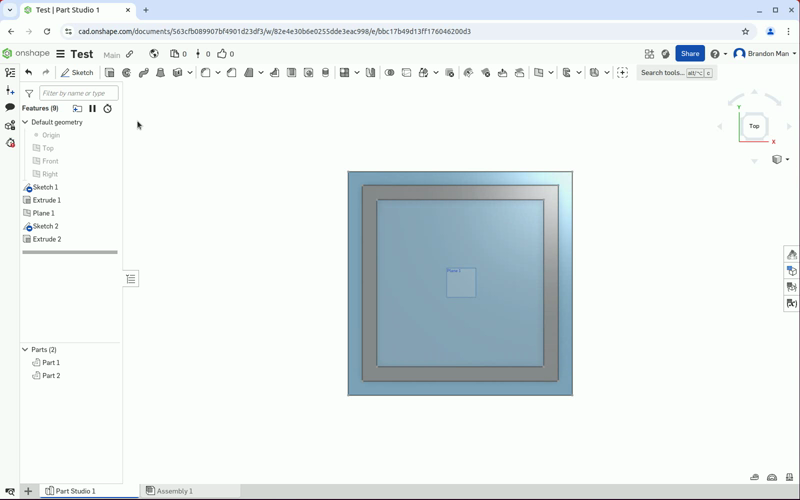
key(shift+7)
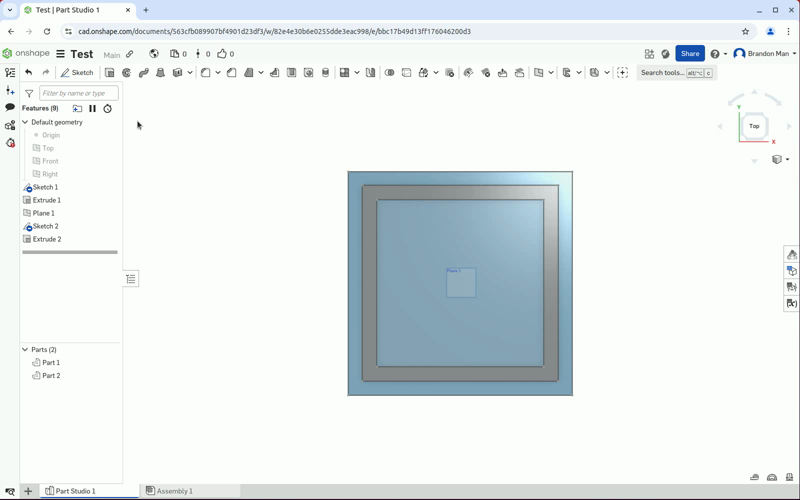
key(up, 3)
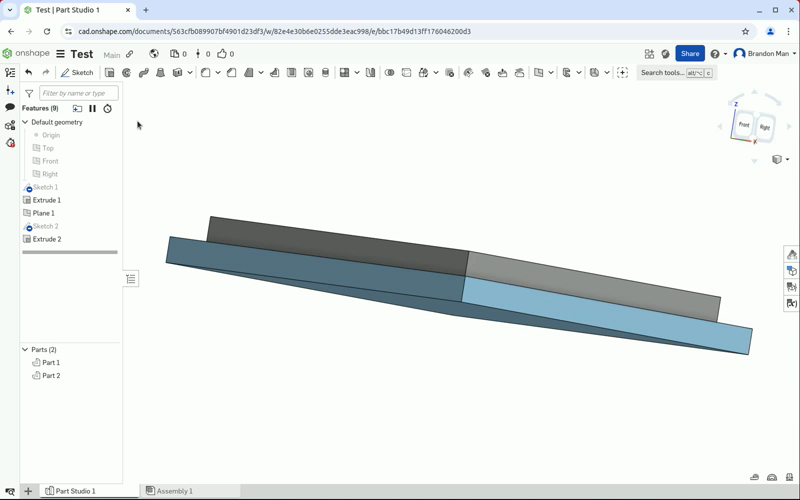
key(left, 3)
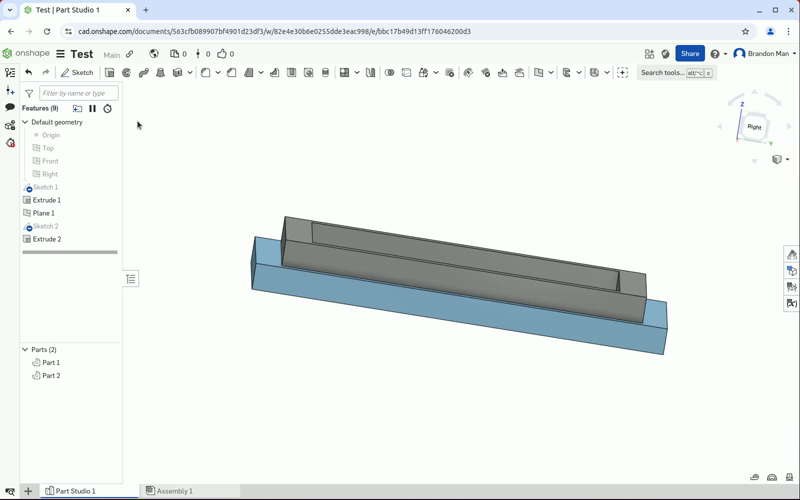
key(right, 3)
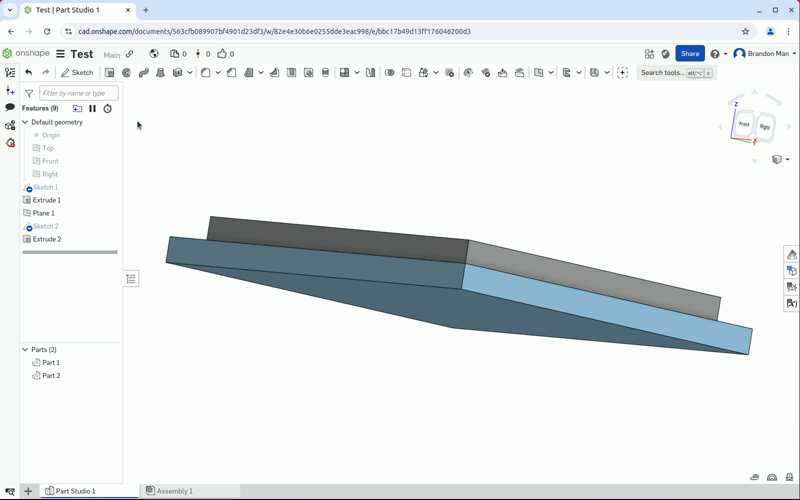
key(down, 3)
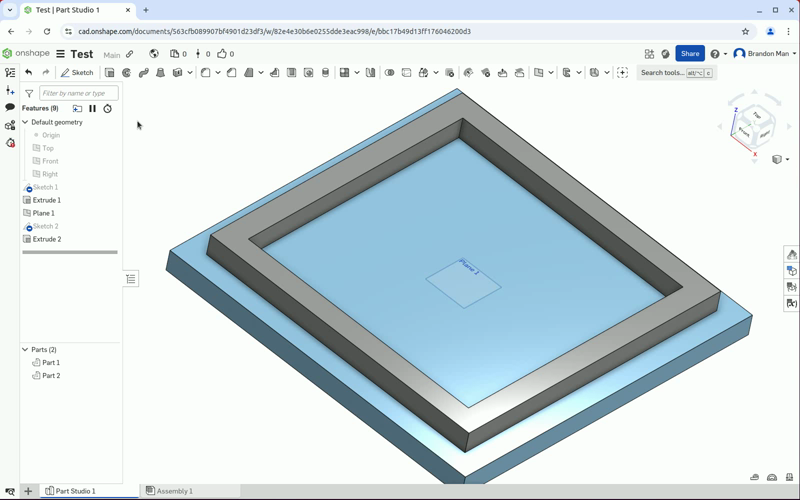
mouse_move(73, 189)
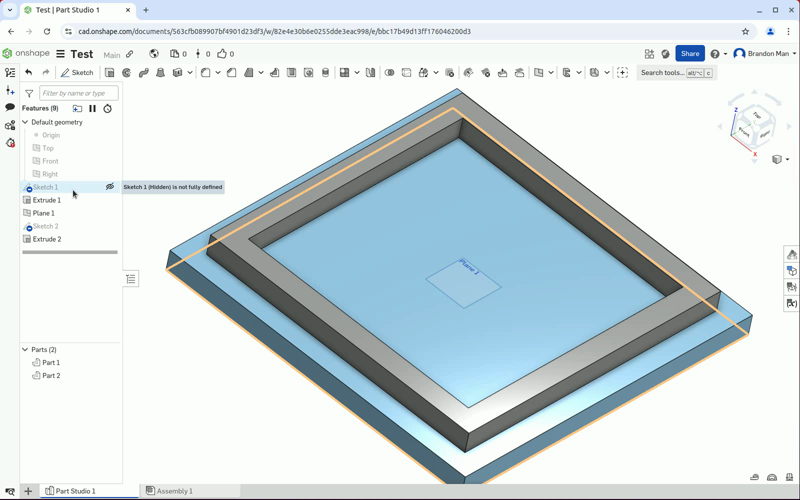
click(73, 189)